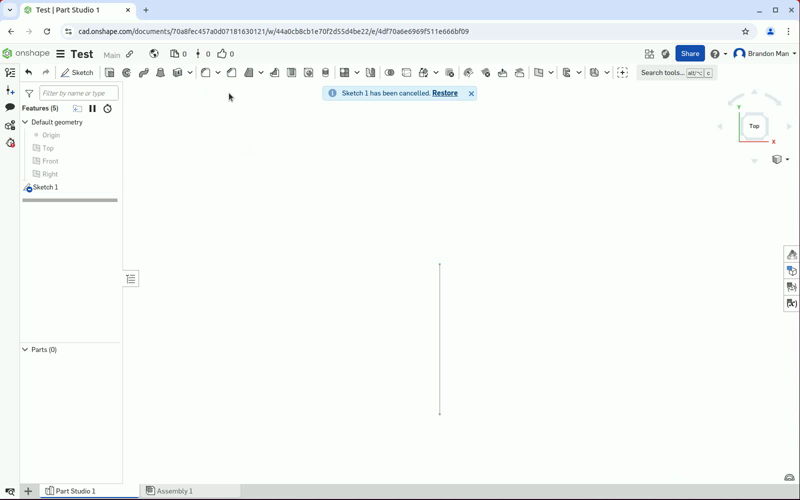
key(shift+h)
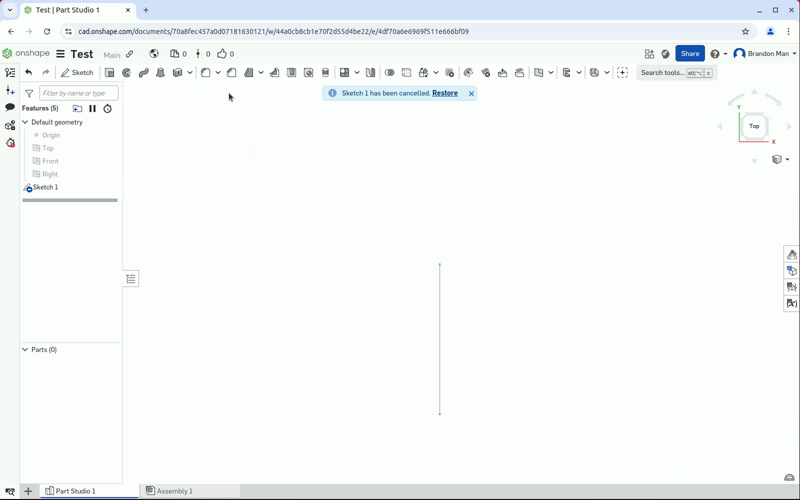
key(shift+s)
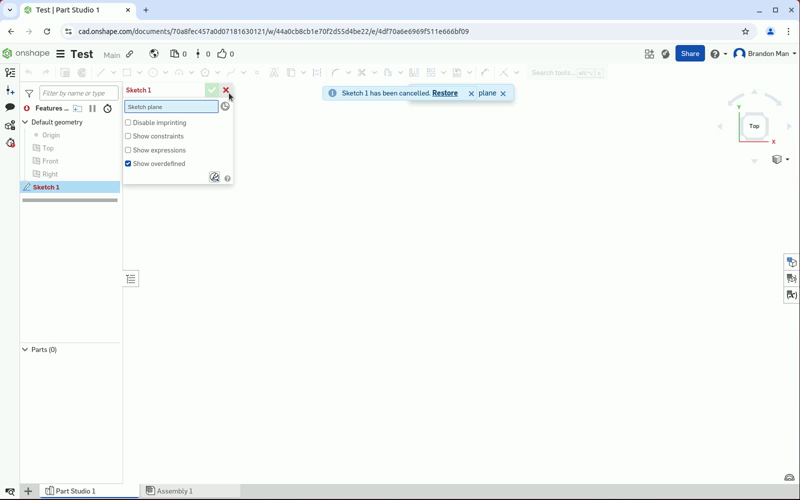
mouse_move(73, 150)
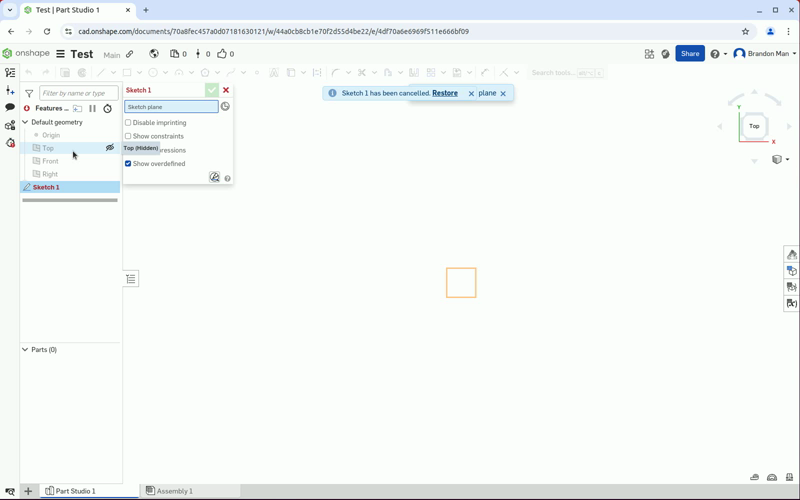
click(73, 150)
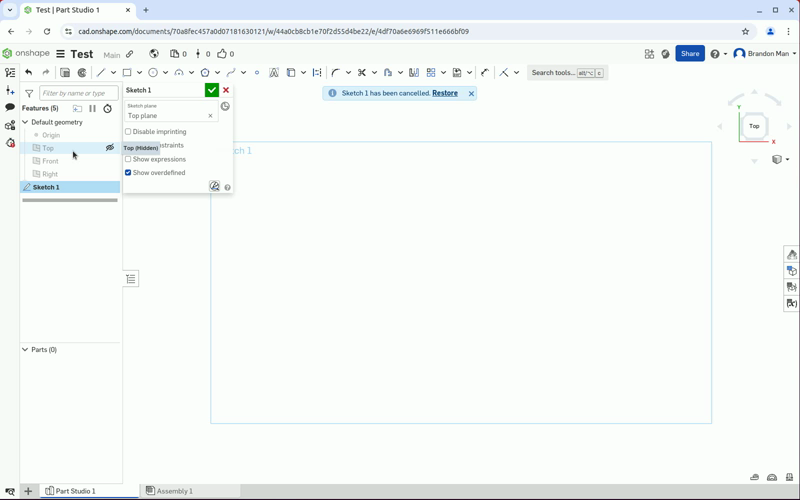
mouse_move(73, 352)
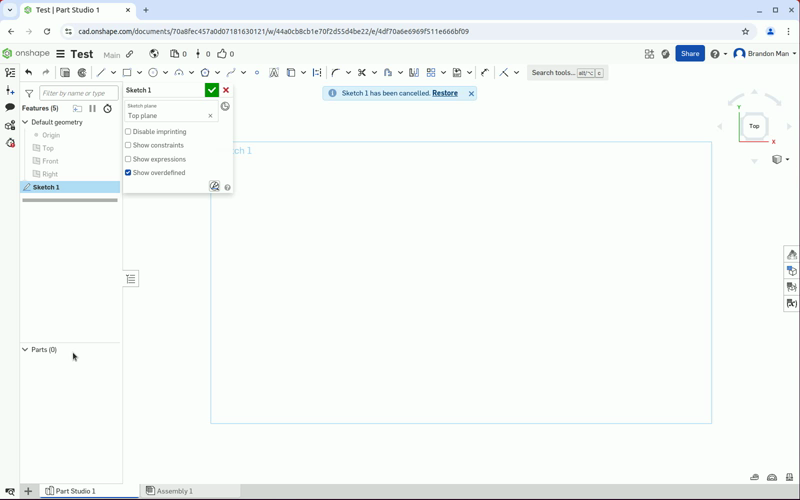
key(y)
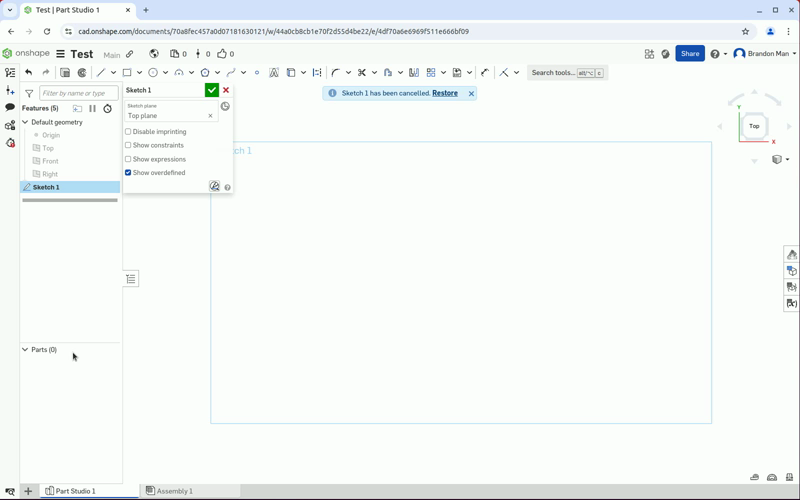
key(c)
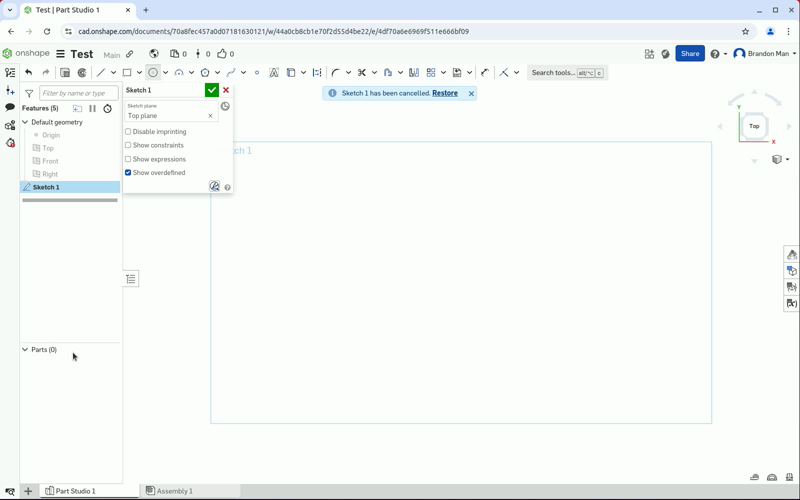
key_down(shift)
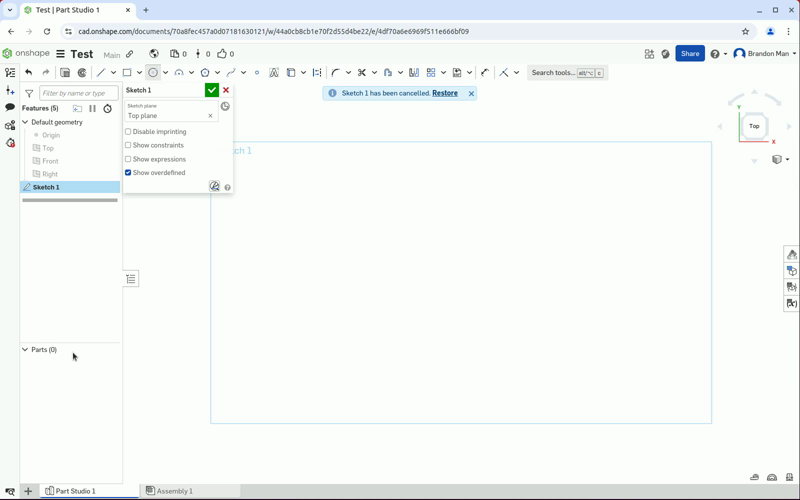
mouse_move(461, 282)
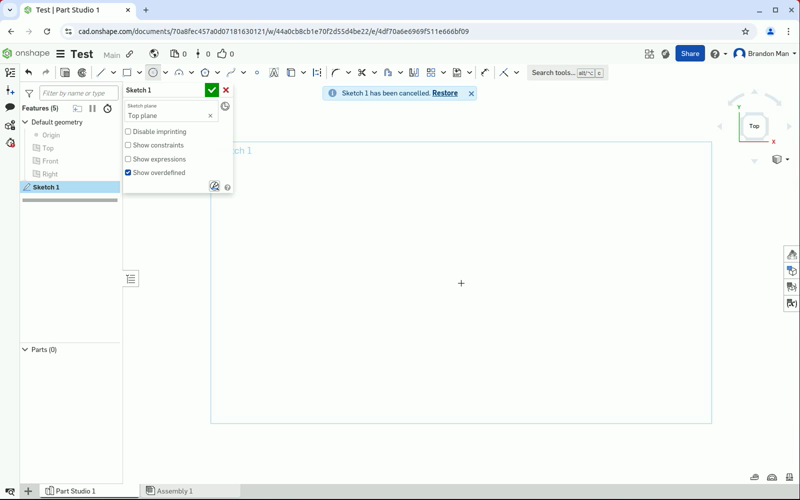
click(461, 282)
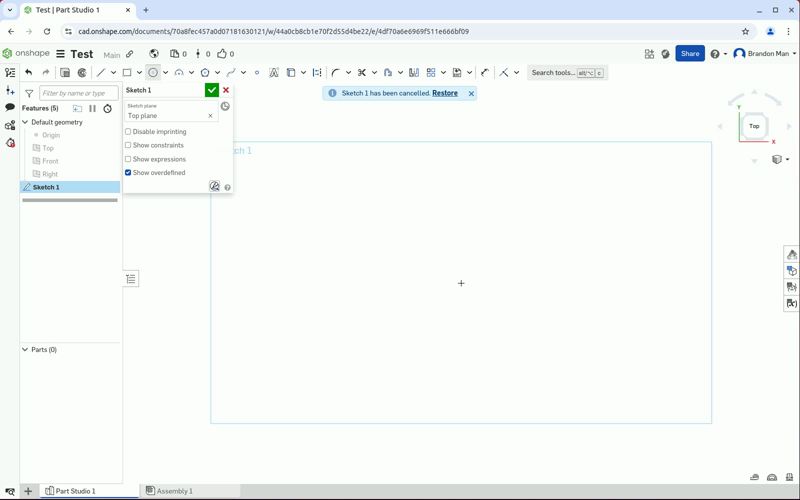
key_up(shift)
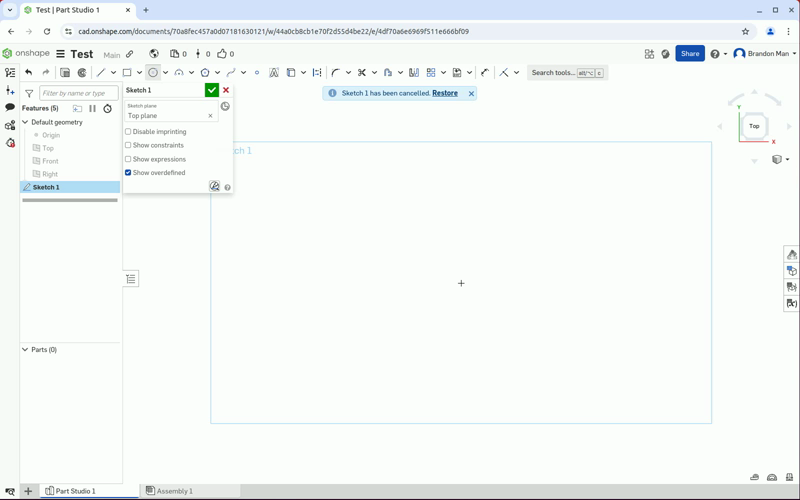
mouse_move(471, 282)
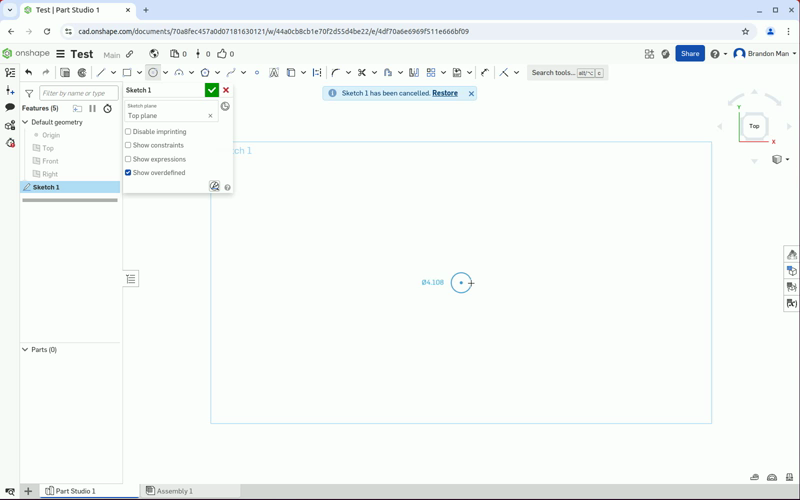
click(471, 282)
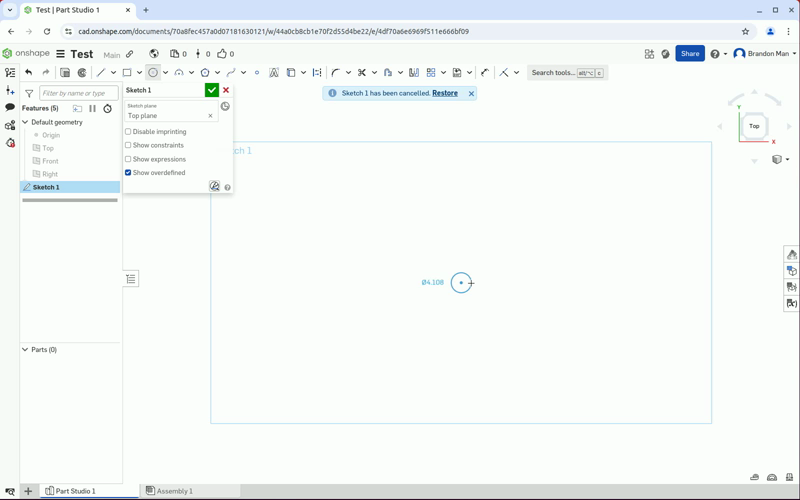
key(esc)
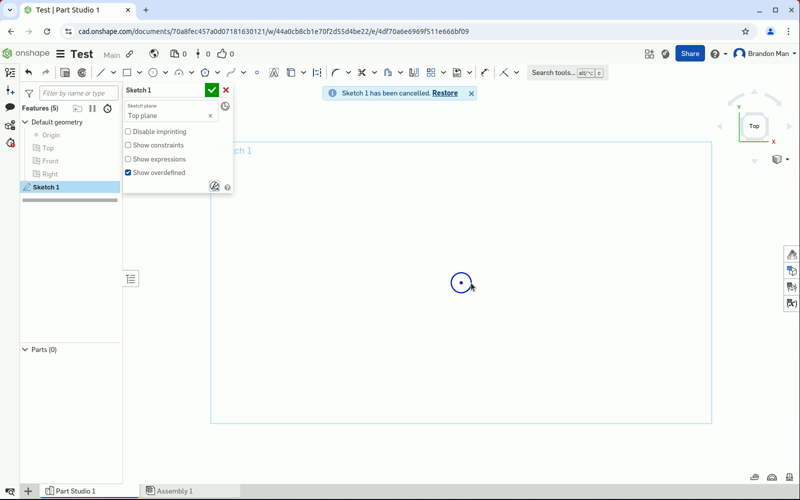
mouse_move(458, 280)
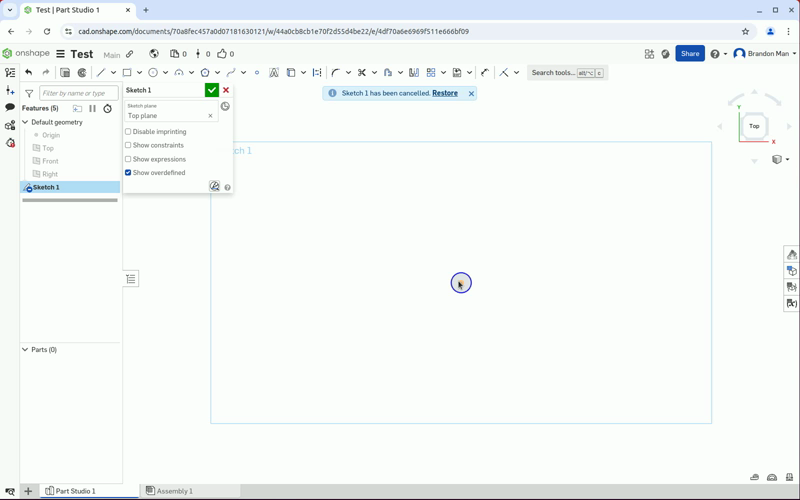
scroll(6)
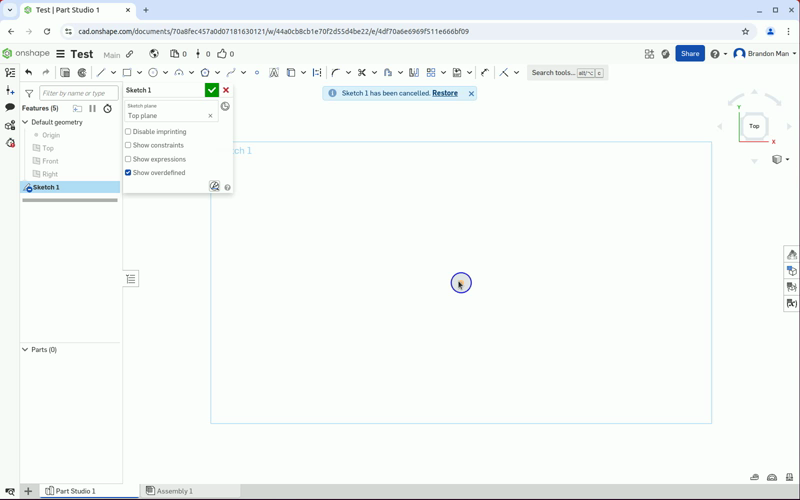
scroll(6)
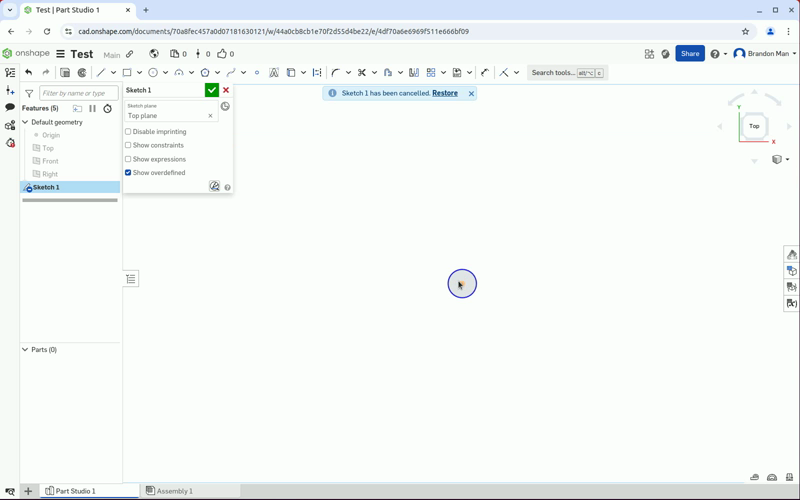
scroll(6)
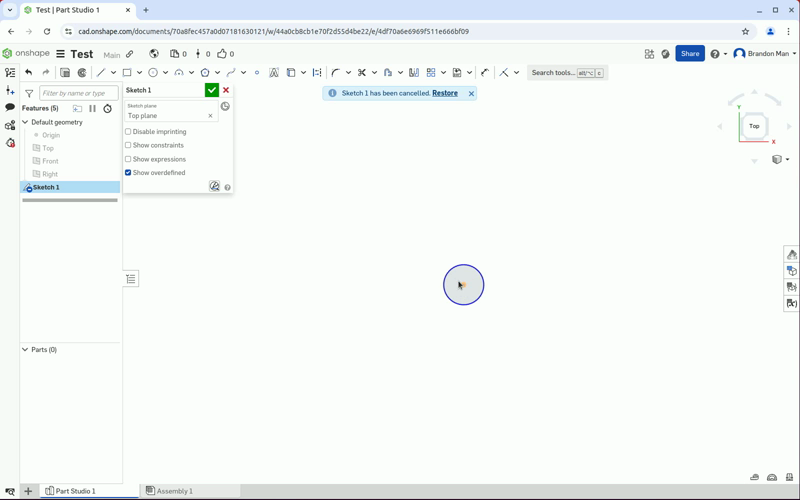
scroll(6)
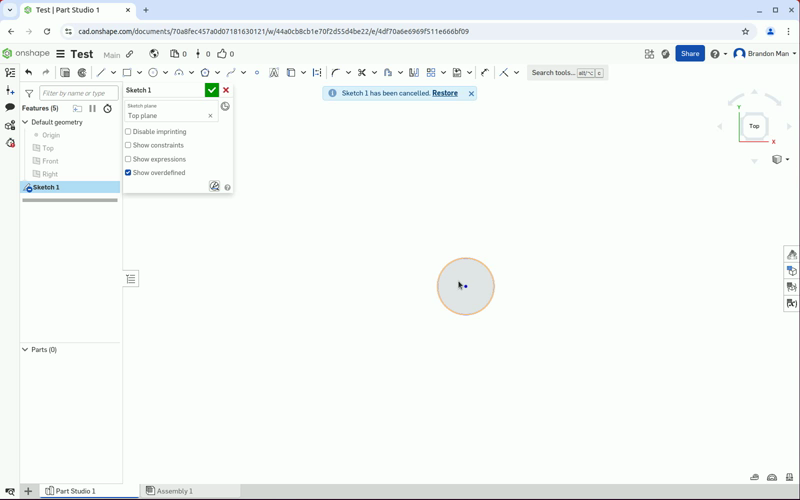
scroll(6)
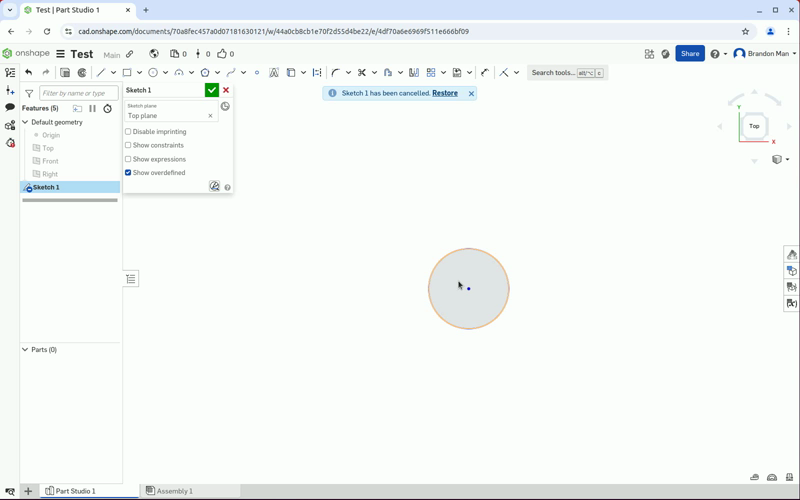
scroll(6)
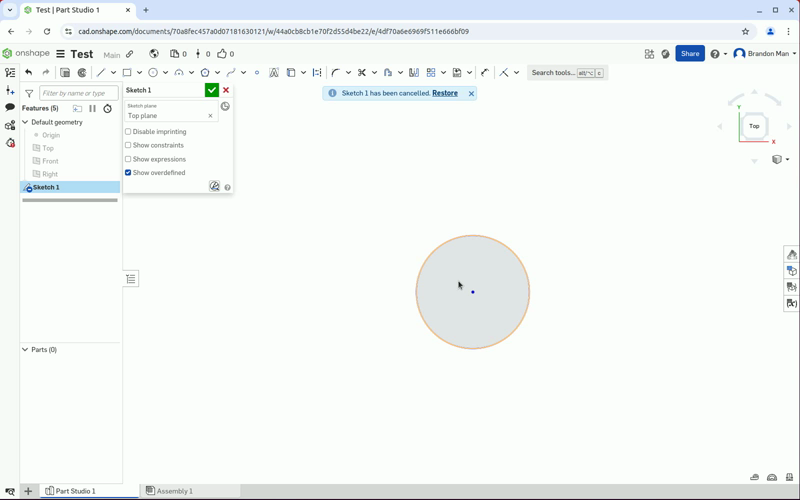
scroll(6)
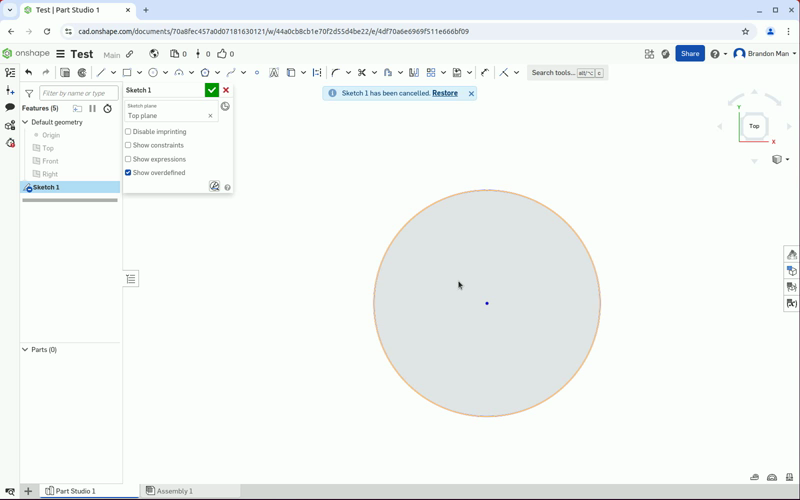
click(458, 280)
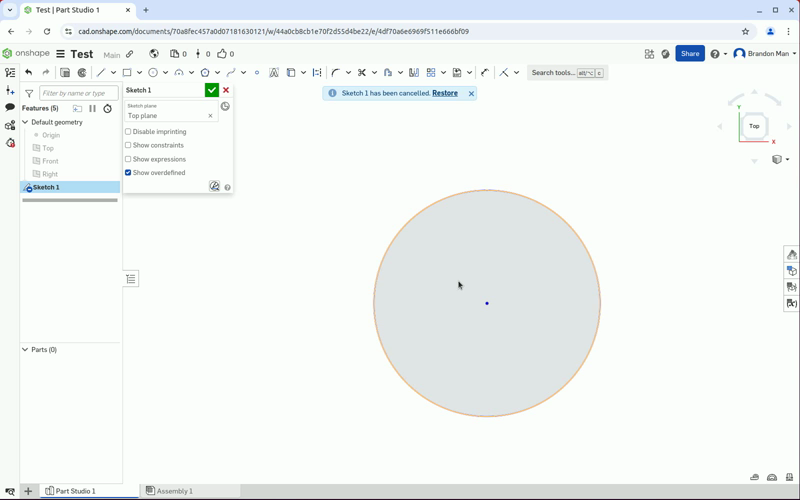
scroll(-6)
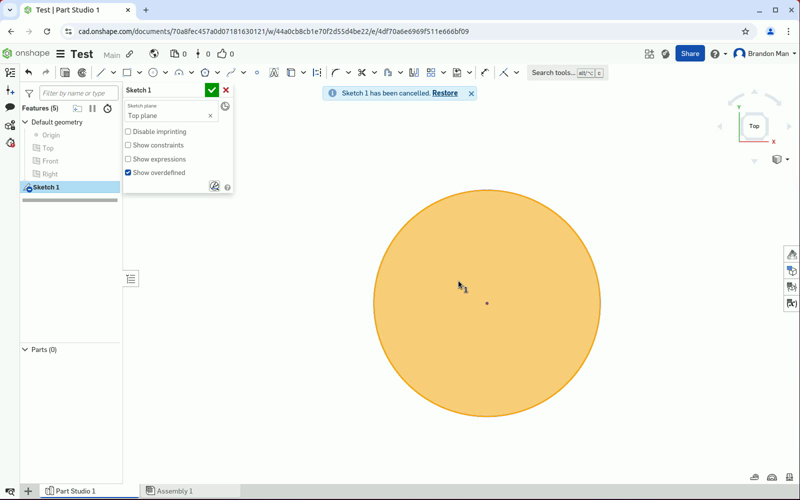
scroll(-6)
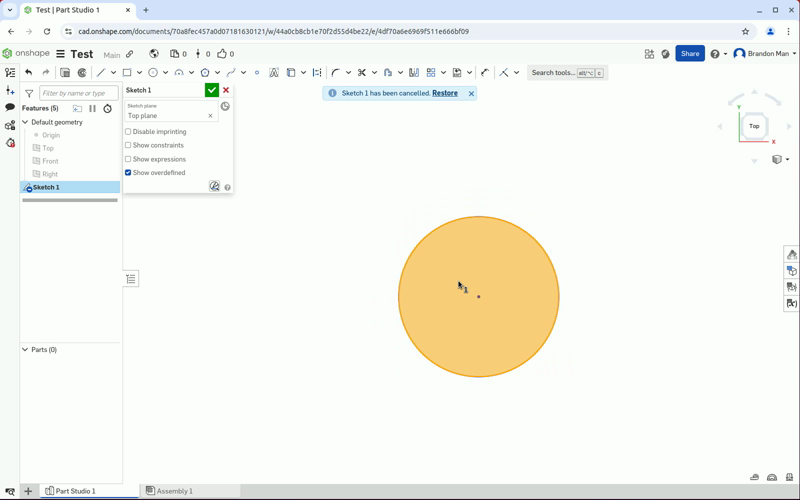
scroll(-6)
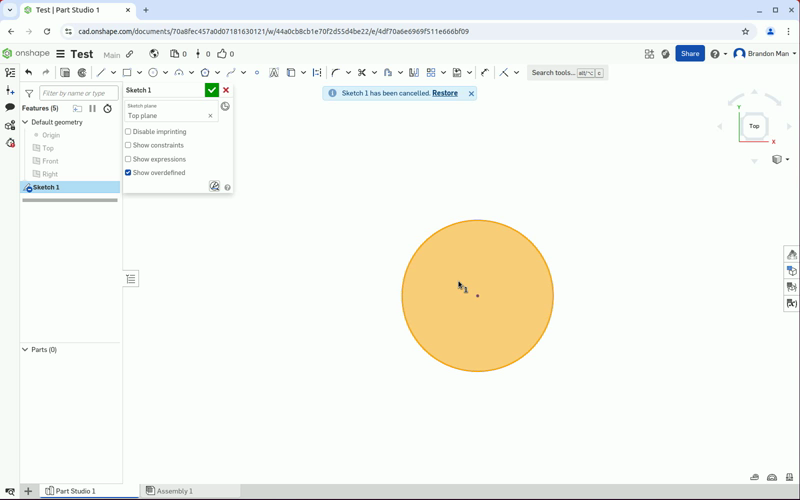
scroll(-6)
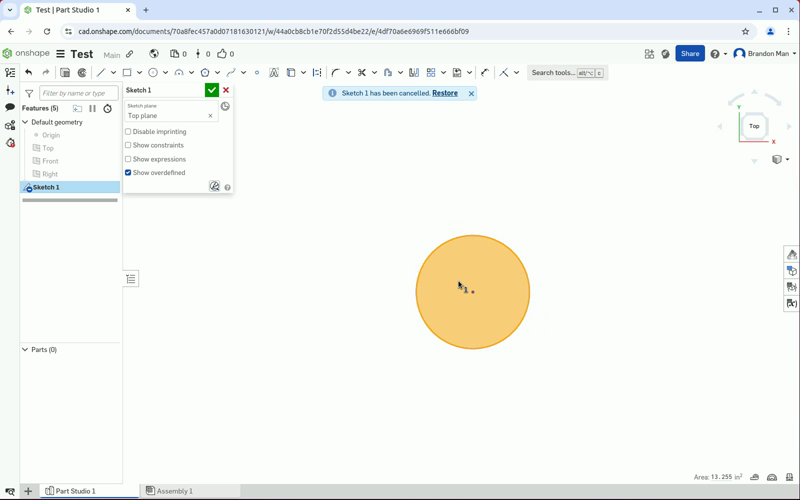
scroll(-6)
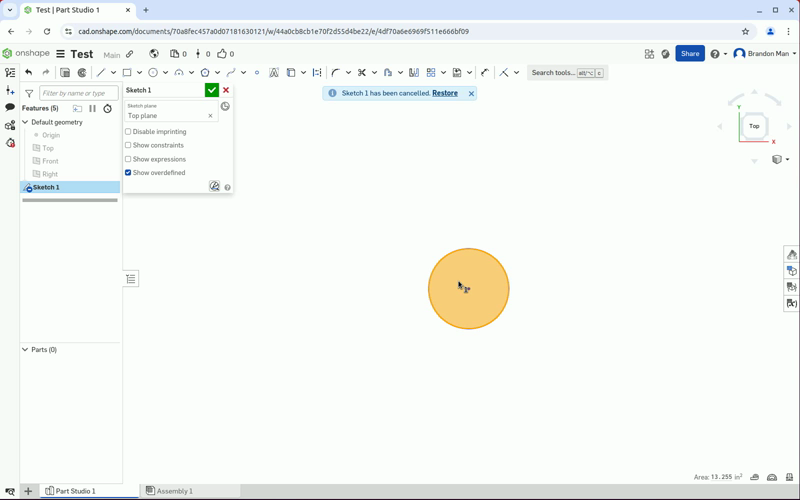
scroll(-6)
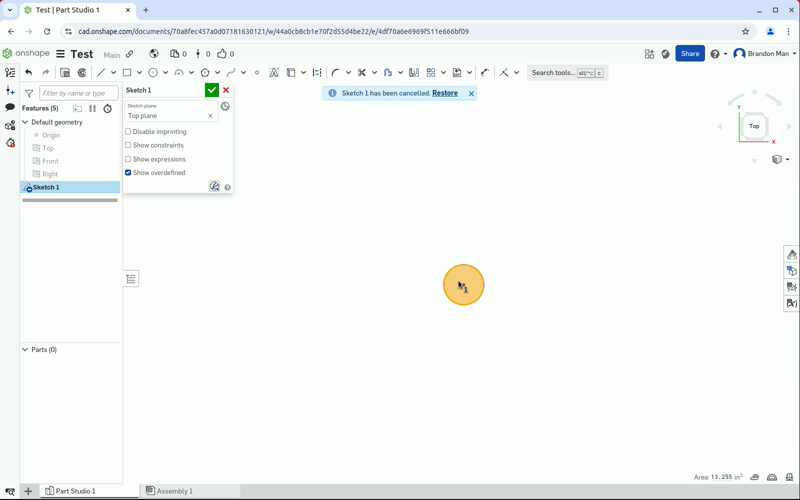
scroll(-6)
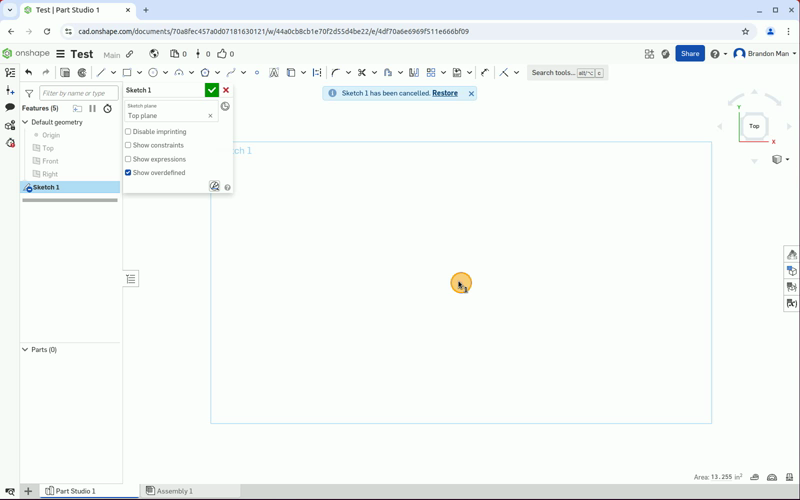
mouse_move(73, 352)
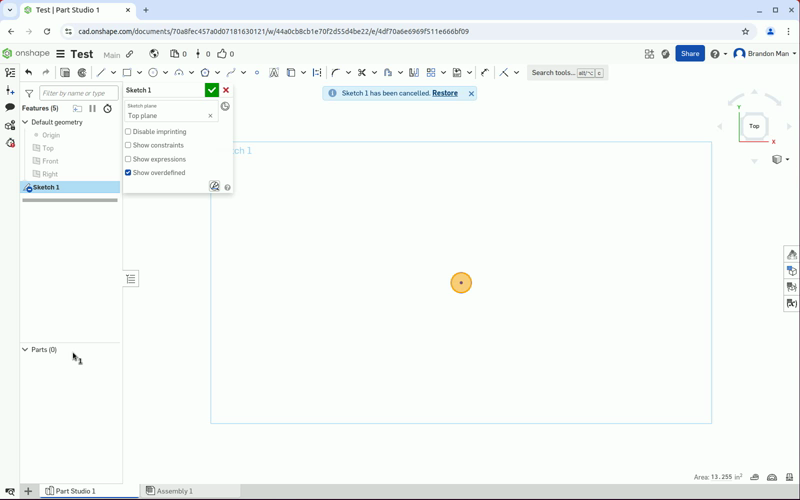
key(shift+y)
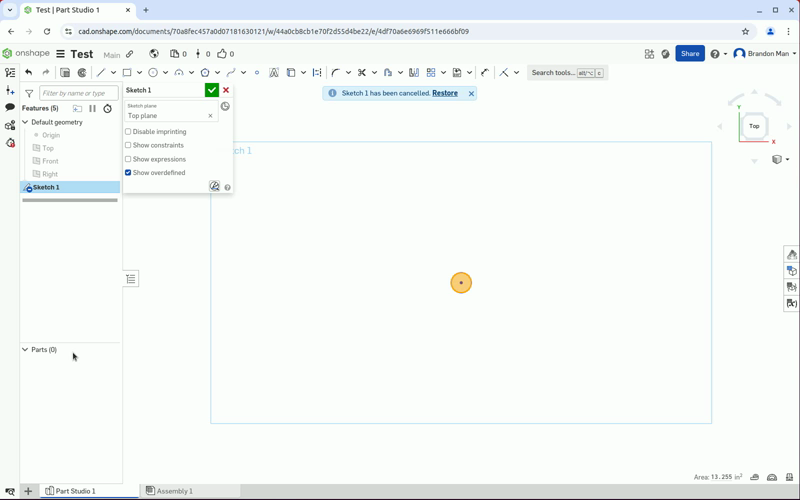
key(shift+e)
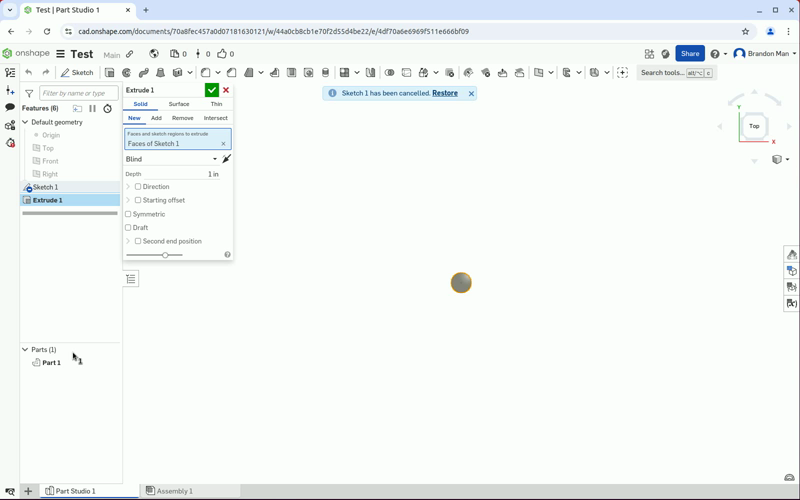
mouse_move(143, 106)
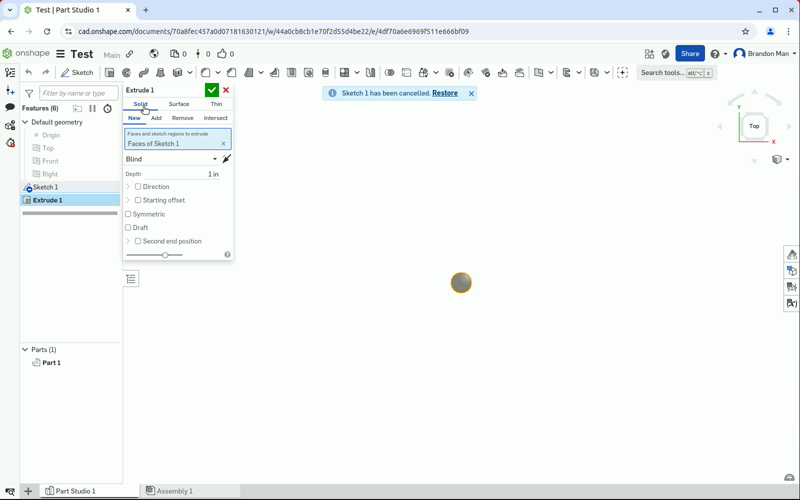
click(143, 106)
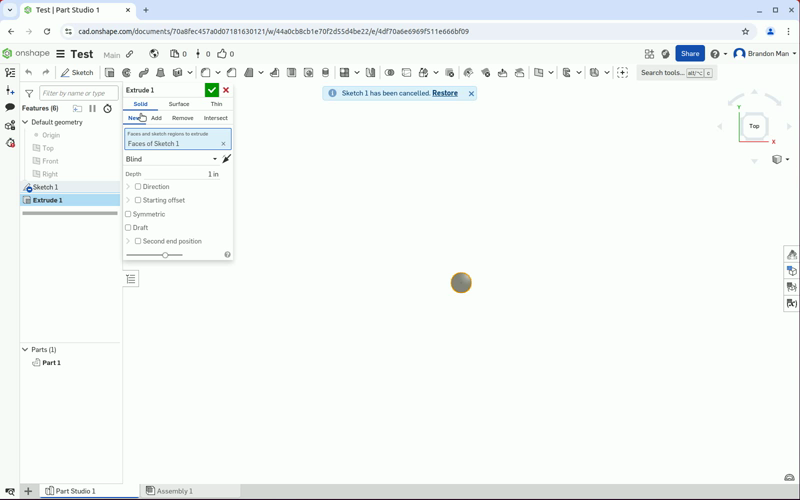
mouse_move(137, 120)
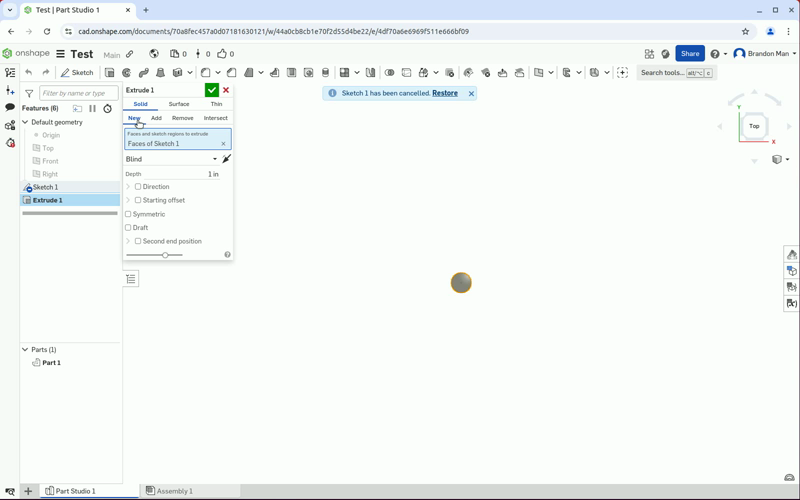
click(137, 120)
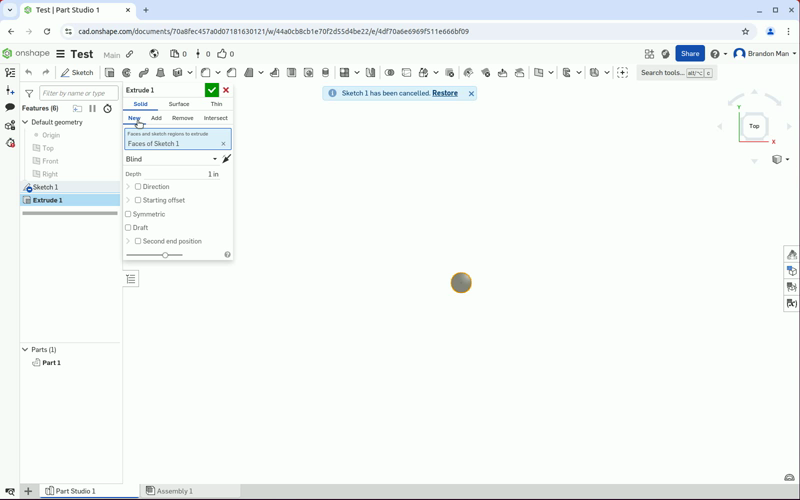
key(tab, 4)
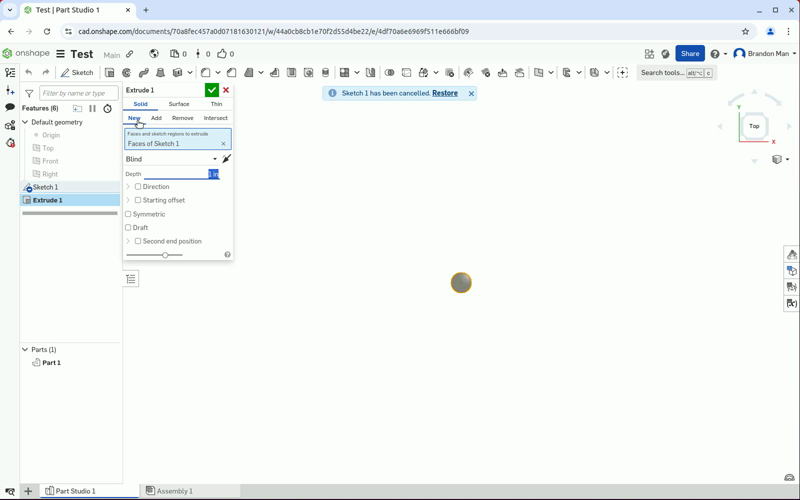
text(23.108)
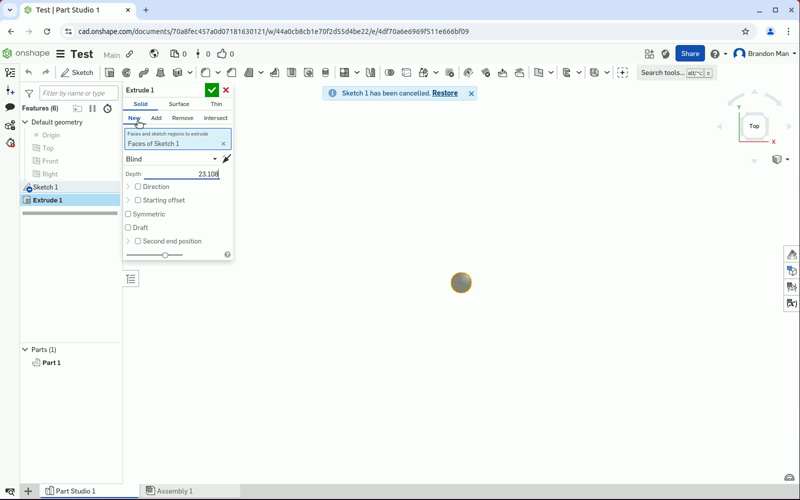
key(enter)
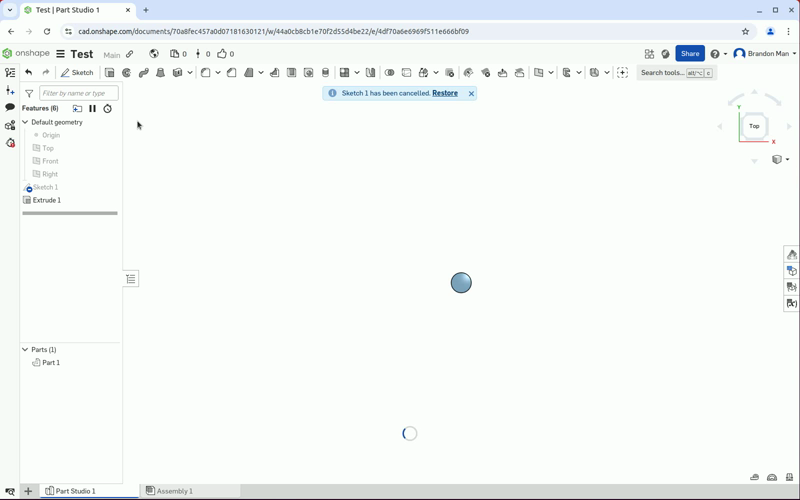
key(shift+h)
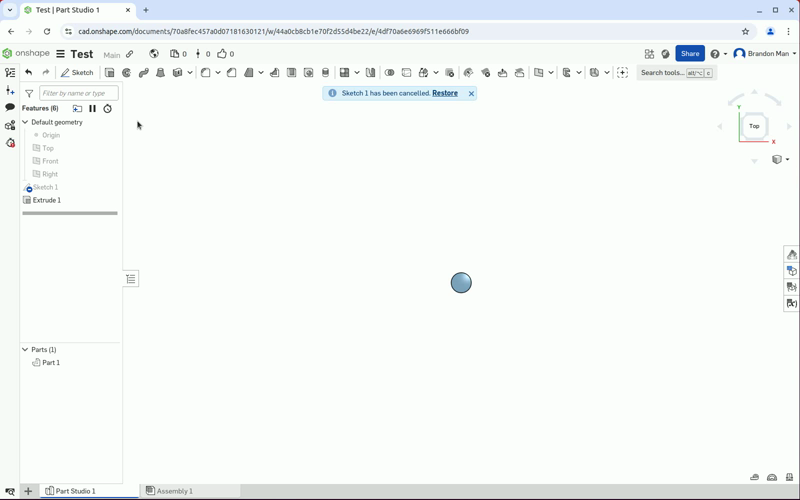
key(shift+h)
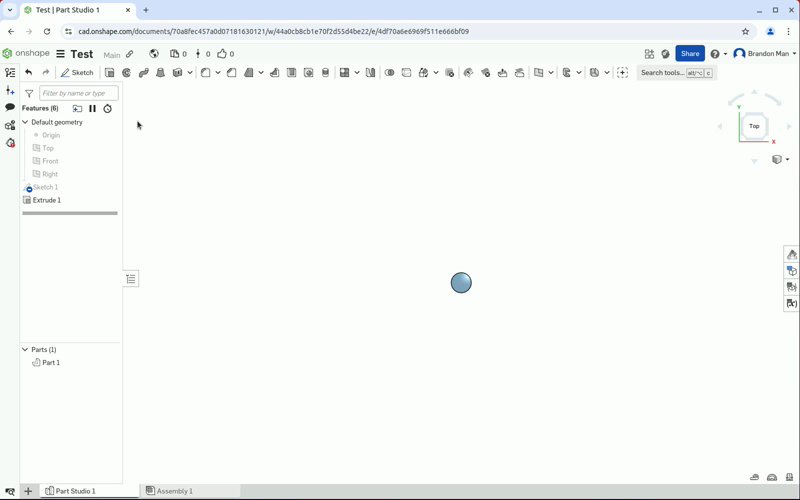
mouse_move(73, 189)
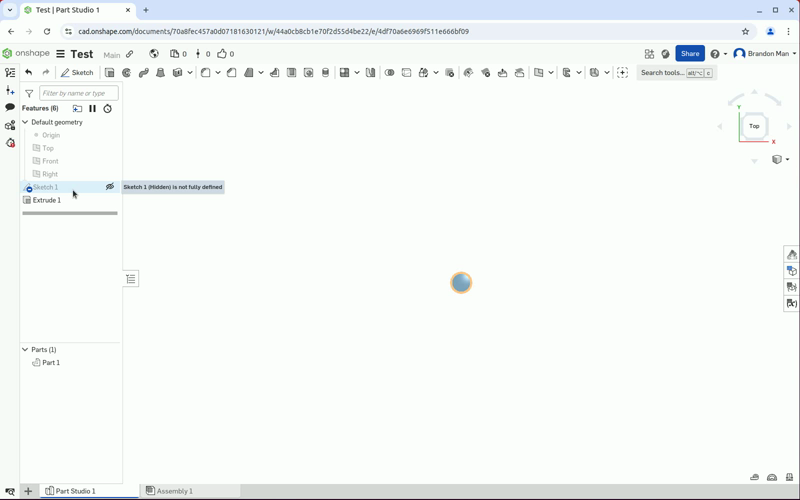
click(73, 189)
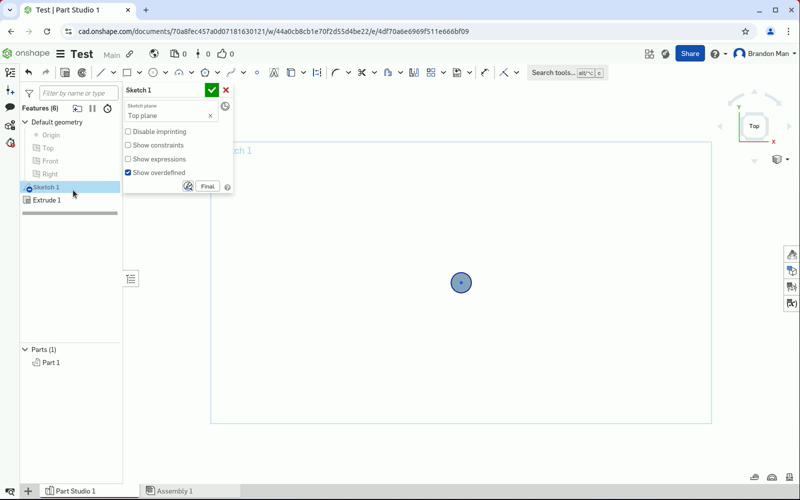
mouse_move(229, 92)
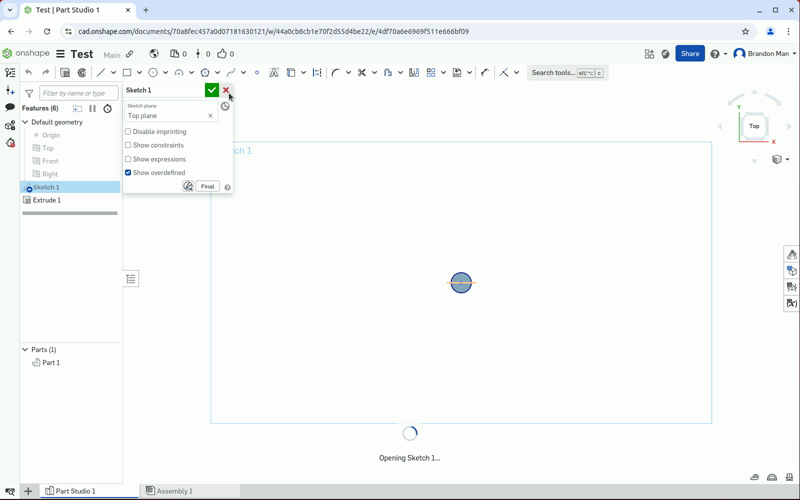
click(229, 92)
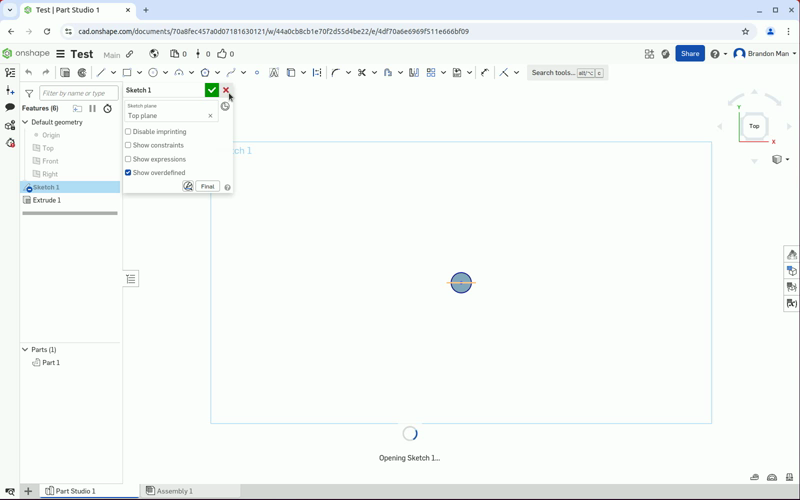
key(shift+s)
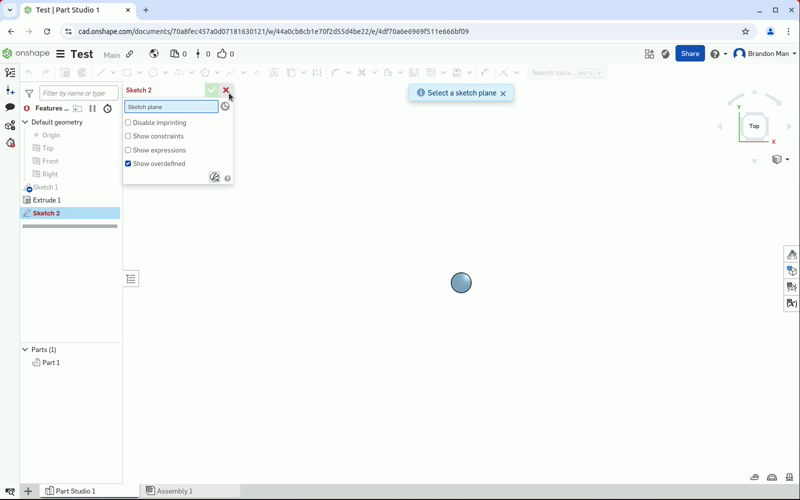
mouse_move(73, 150)
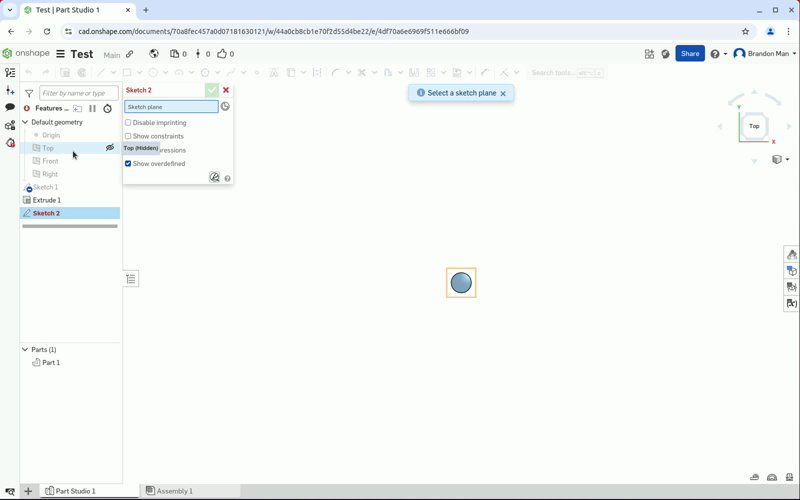
click(73, 150)
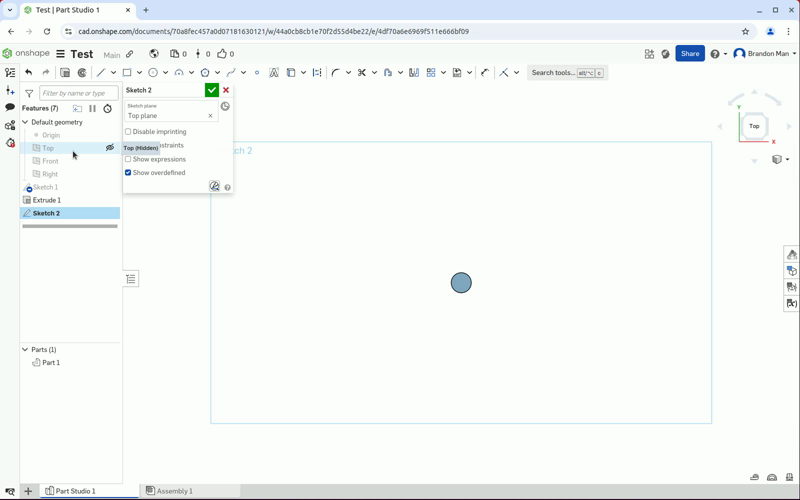
mouse_move(73, 352)
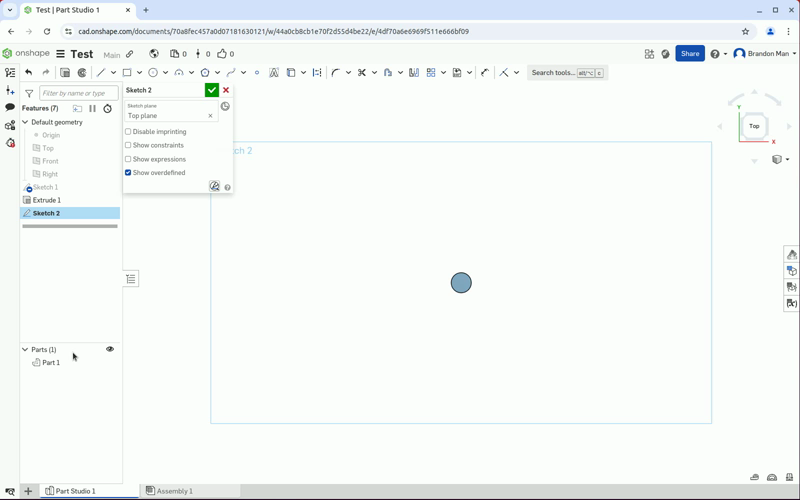
key(y)
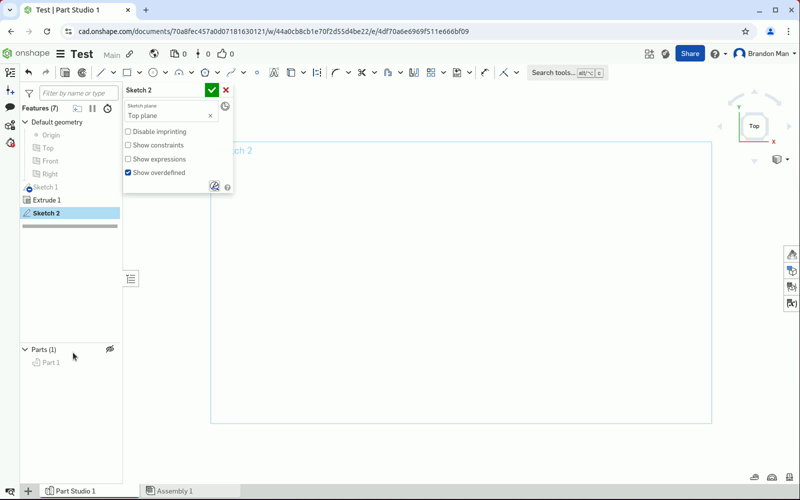
key(c)
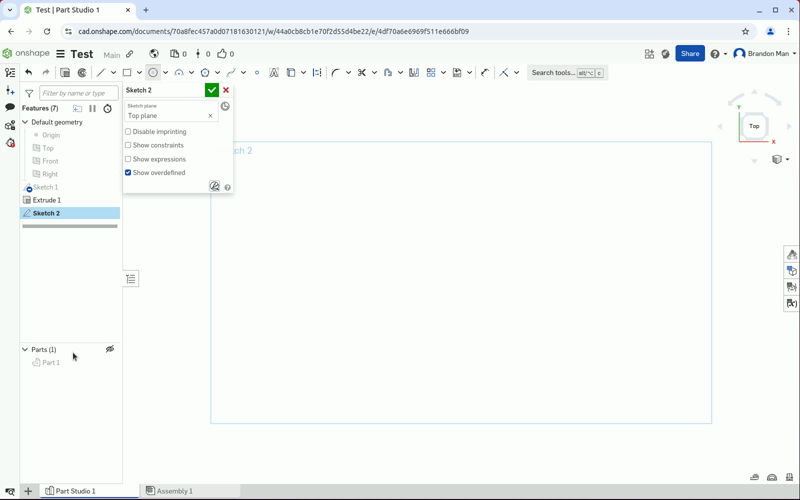
key_down(shift)
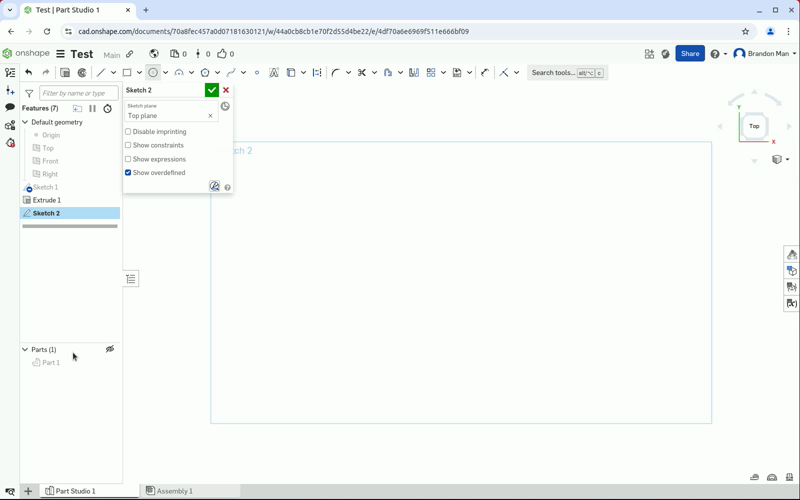
mouse_move(461, 282)
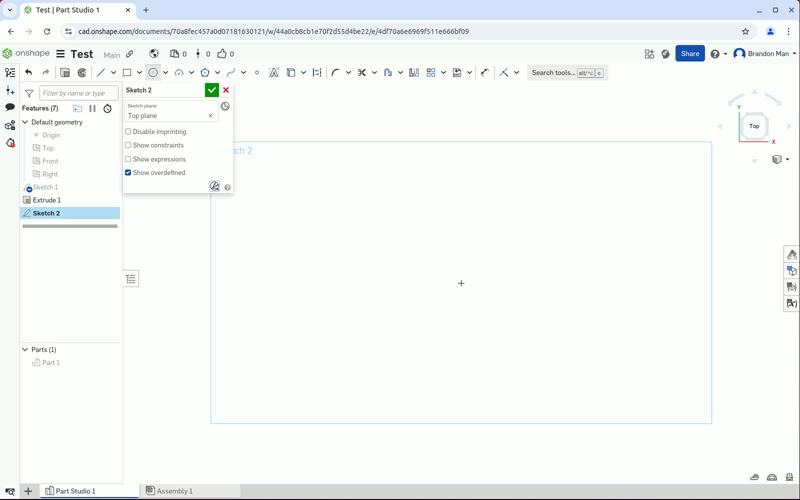
click(461, 282)
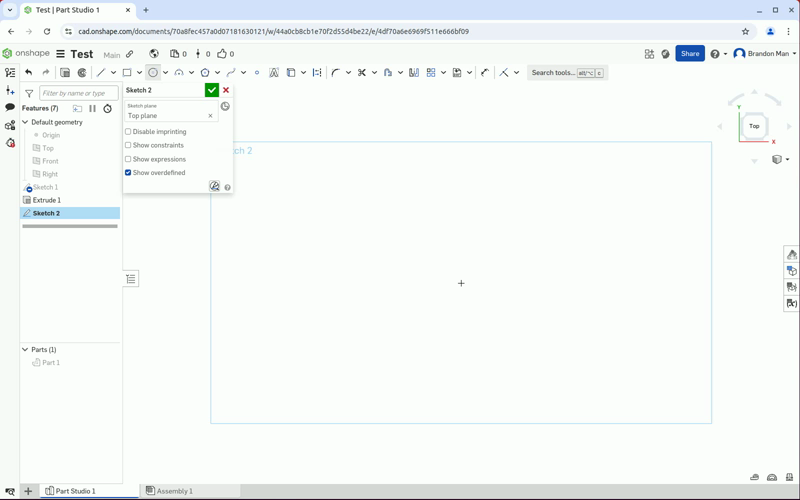
key_up(shift)
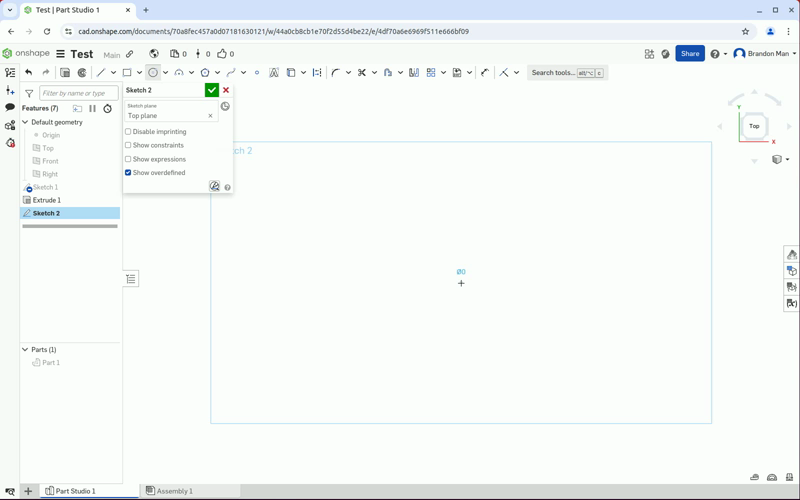
mouse_move(466, 282)
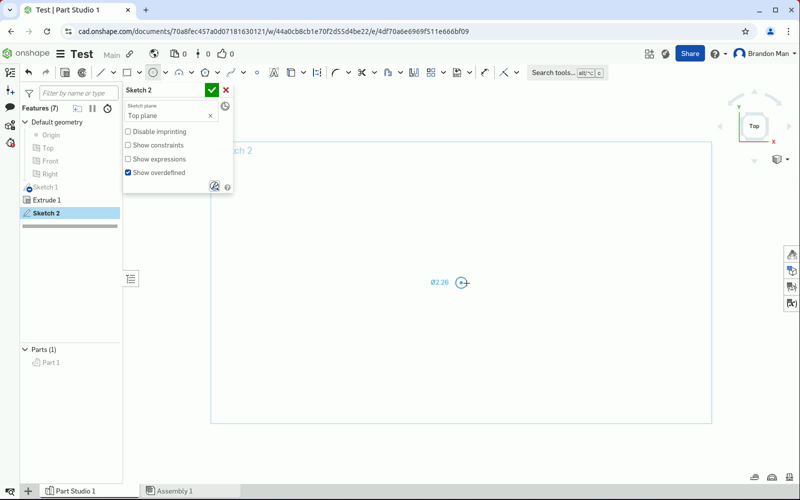
click(466, 282)
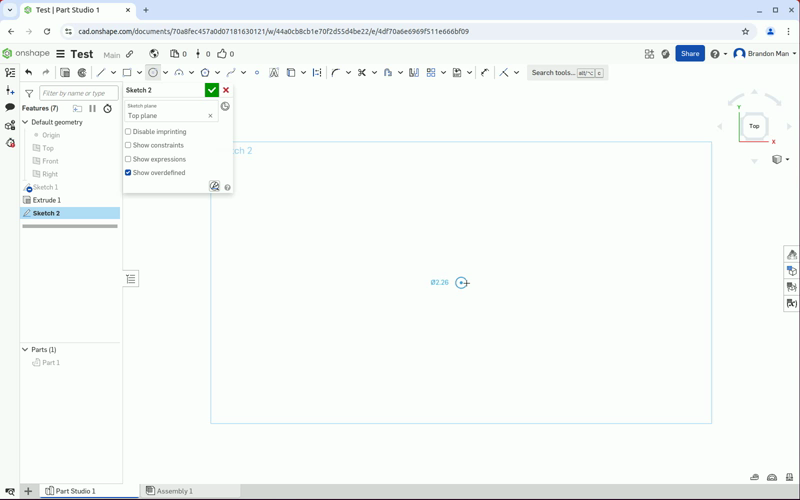
key(esc)
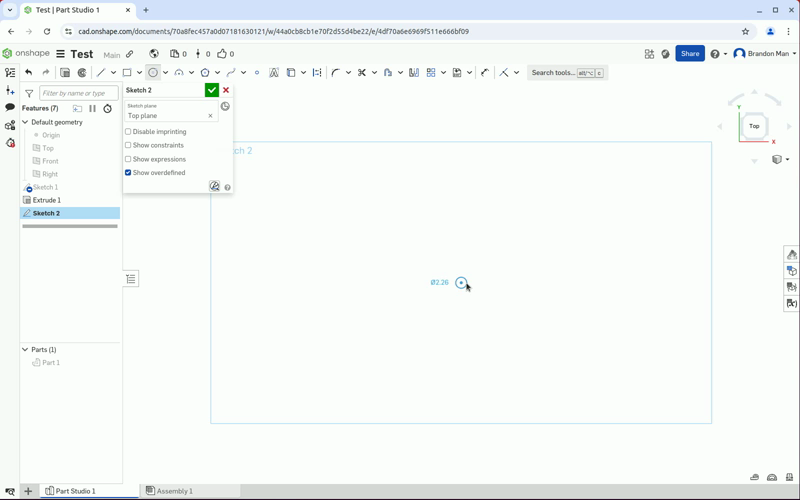
mouse_move(466, 281)
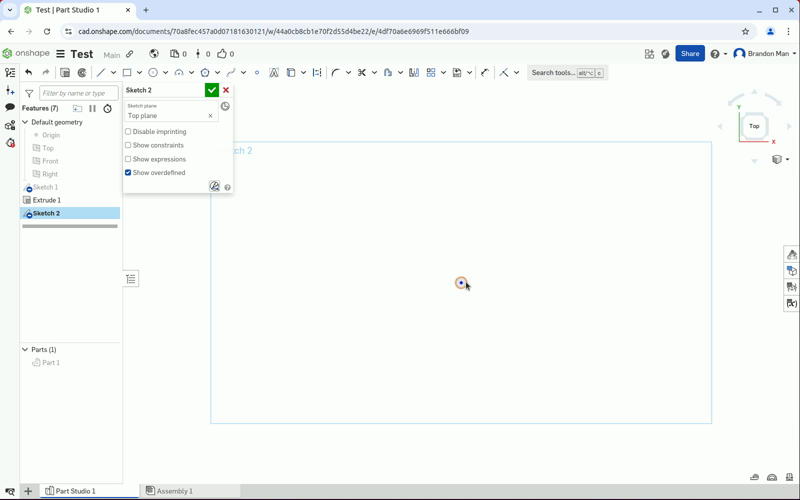
scroll(6)
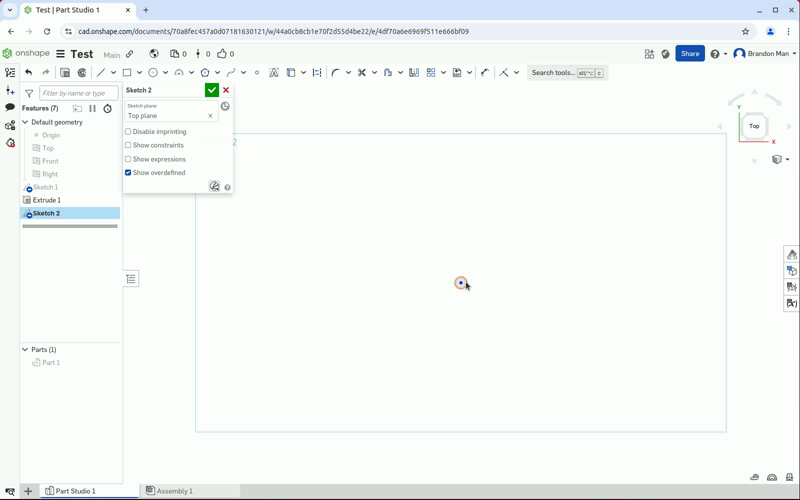
scroll(6)
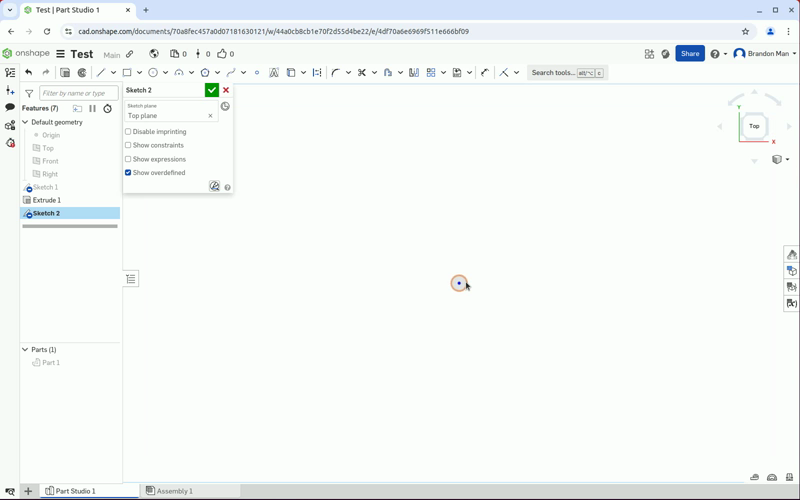
scroll(6)
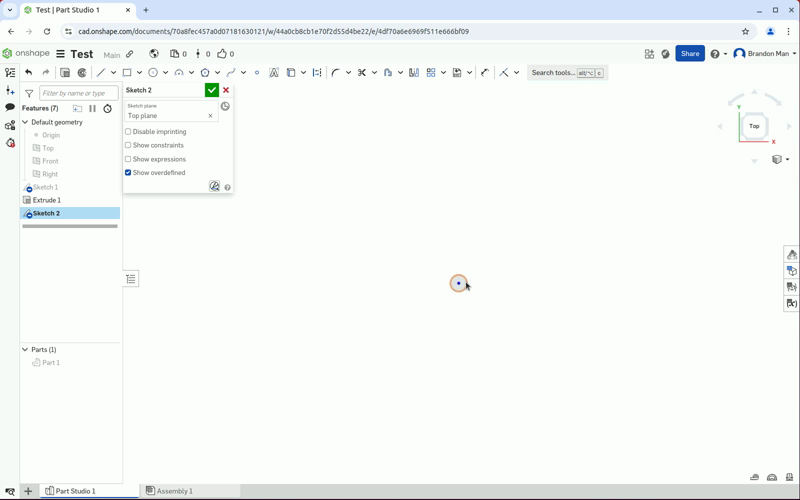
scroll(6)
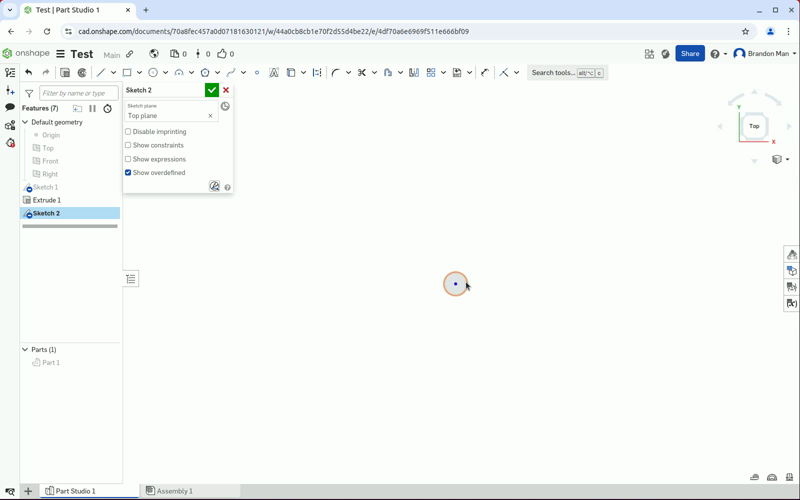
scroll(6)
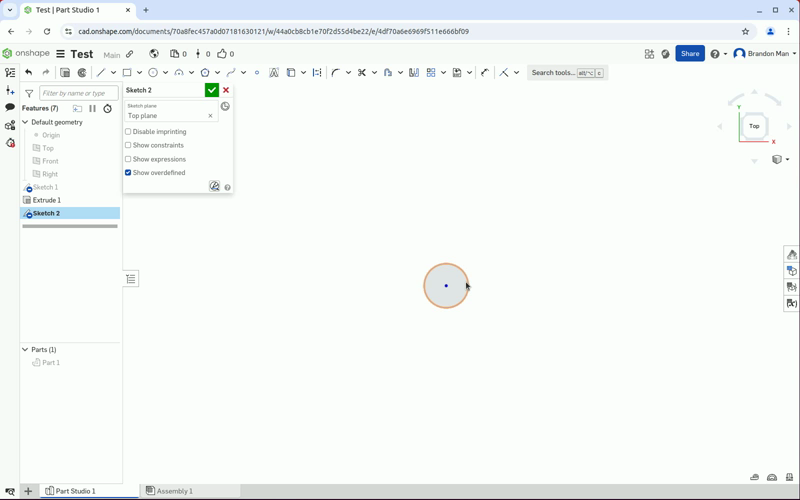
scroll(6)
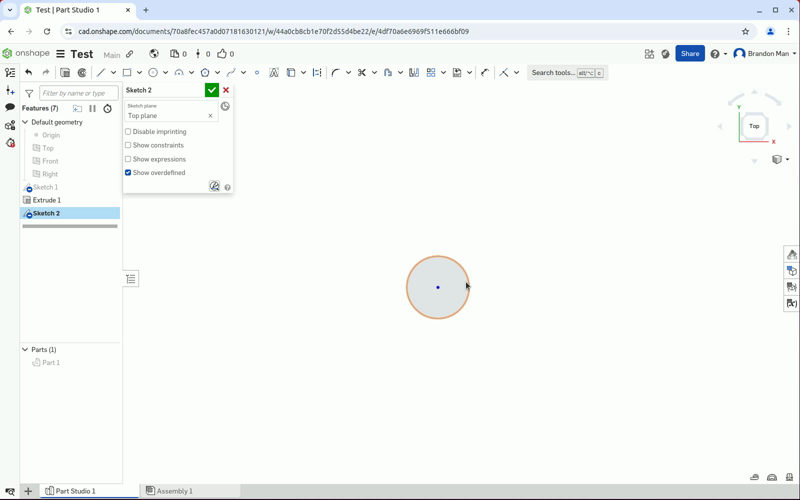
scroll(6)
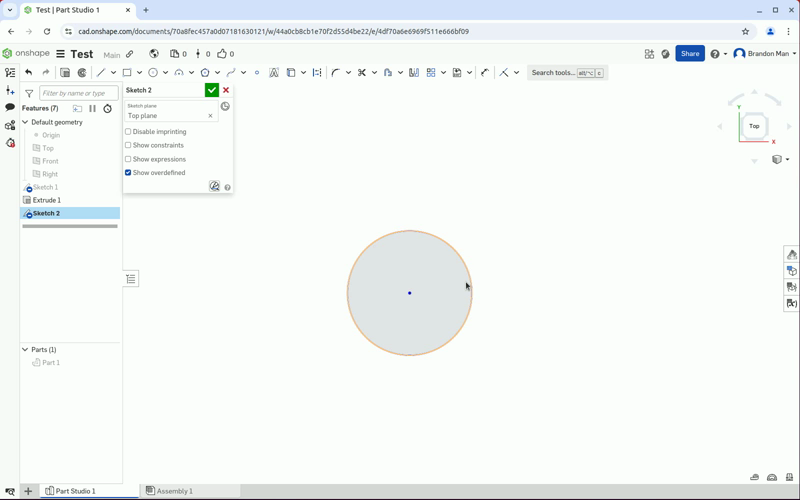
click(466, 281)
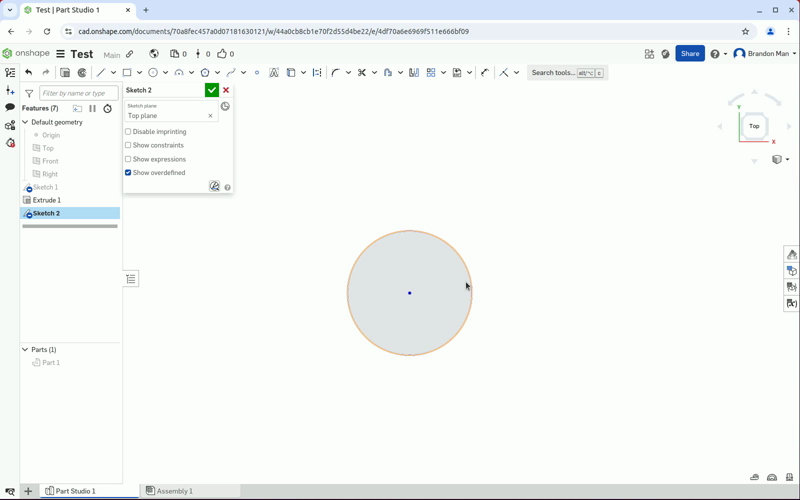
scroll(-6)
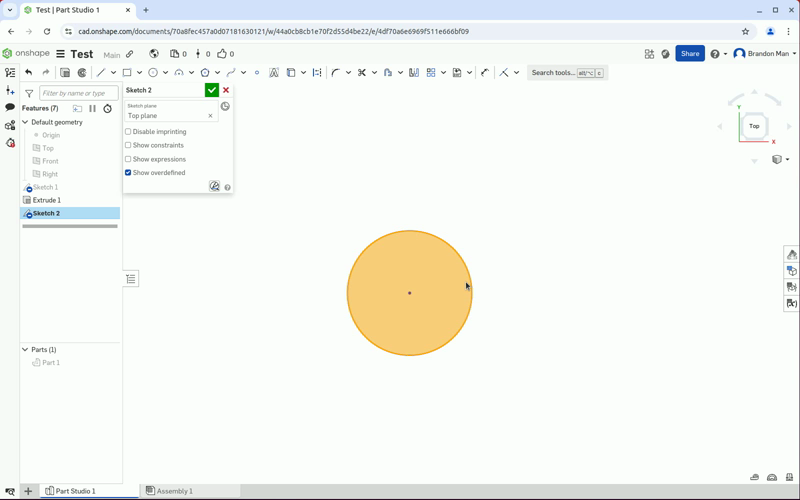
scroll(-6)
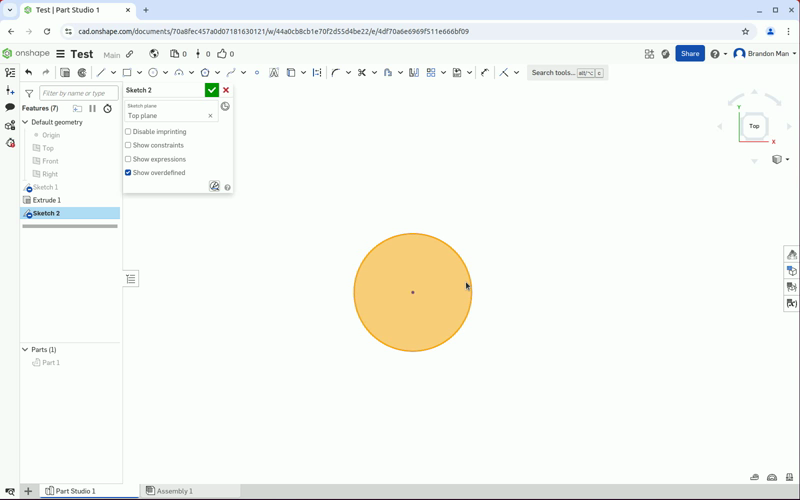
scroll(-6)
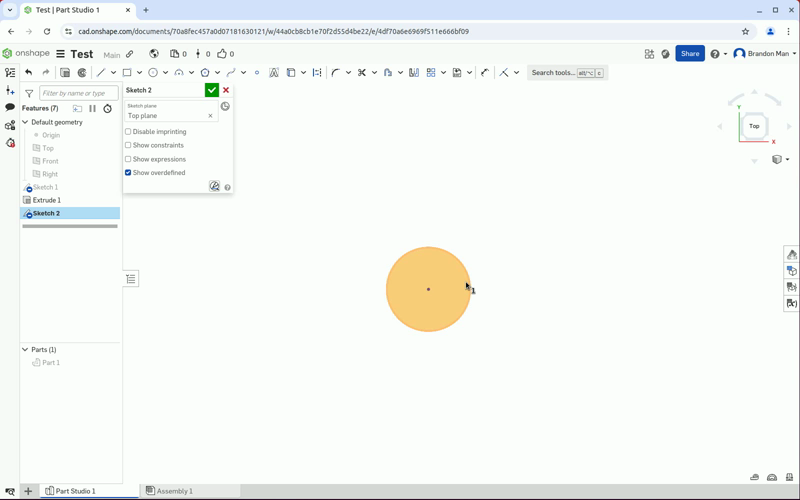
scroll(-6)
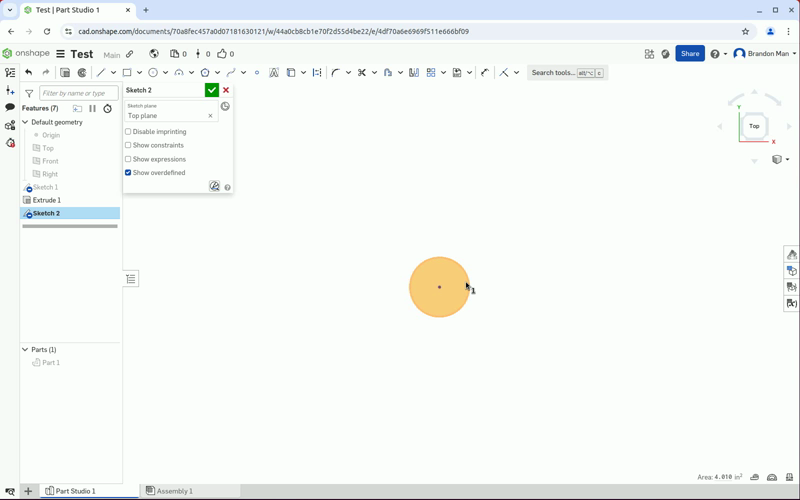
scroll(-6)
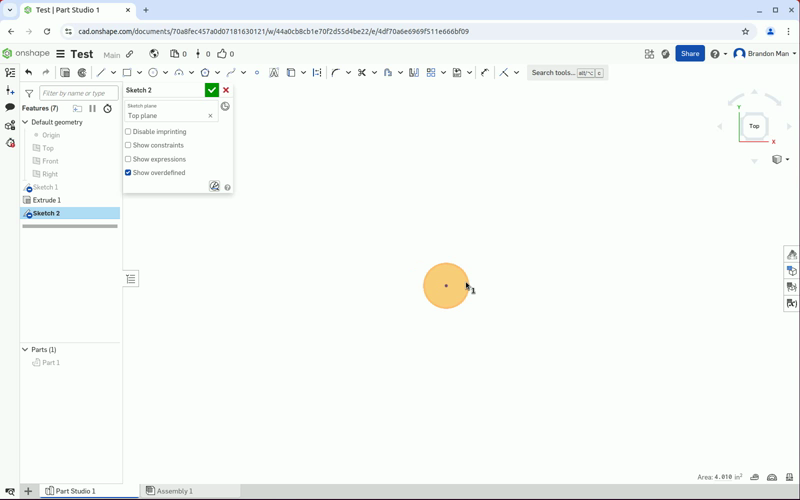
scroll(-6)
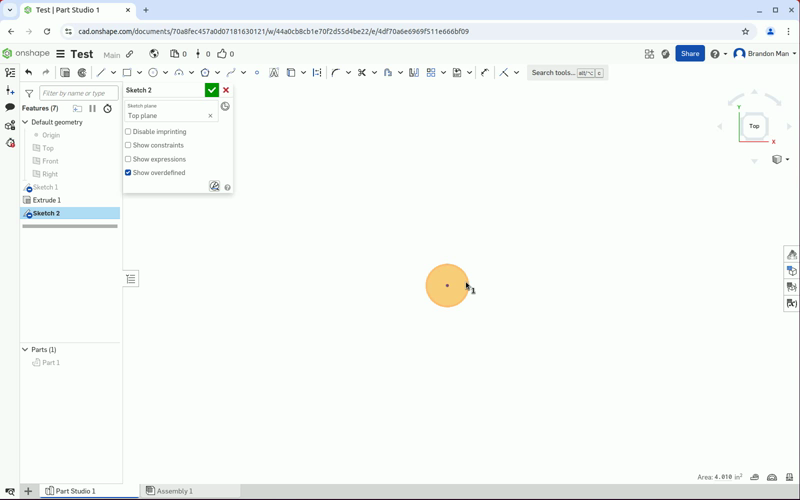
scroll(-6)
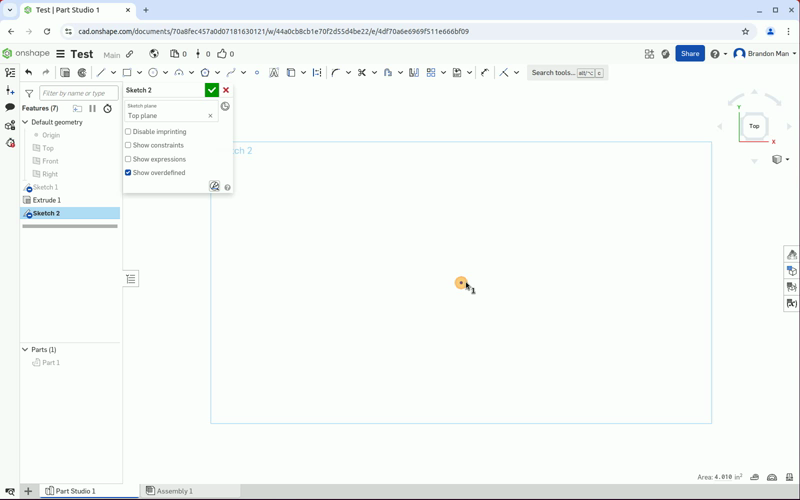
mouse_move(73, 352)
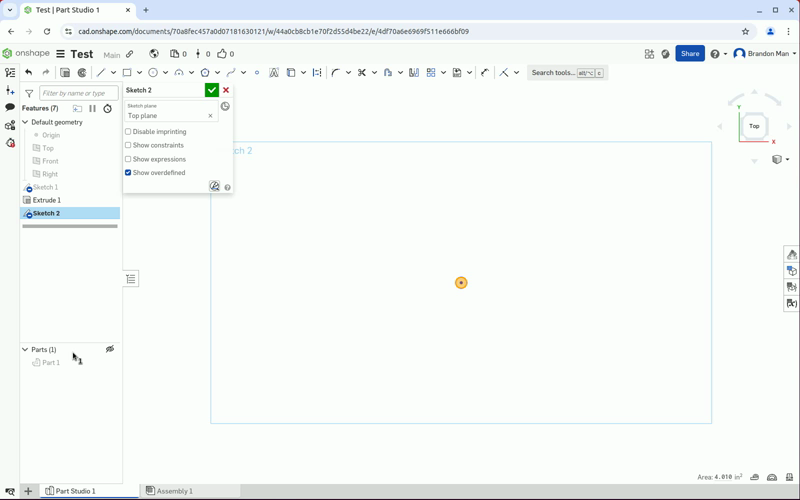
key(shift+y)
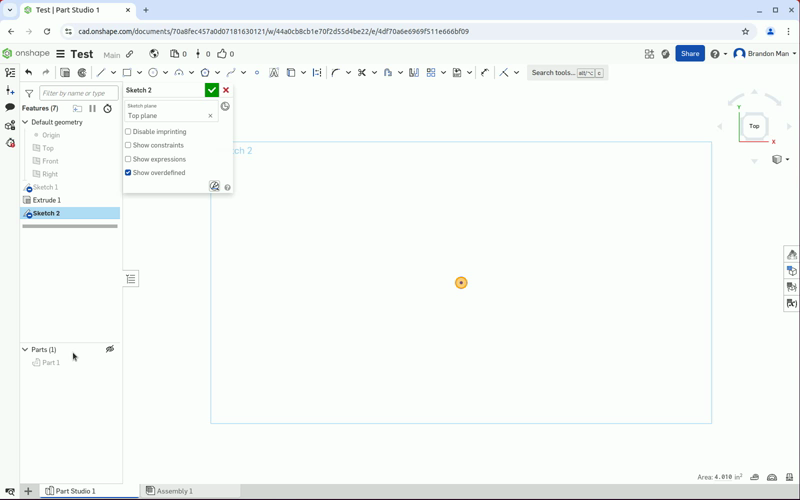
key(shift+e)
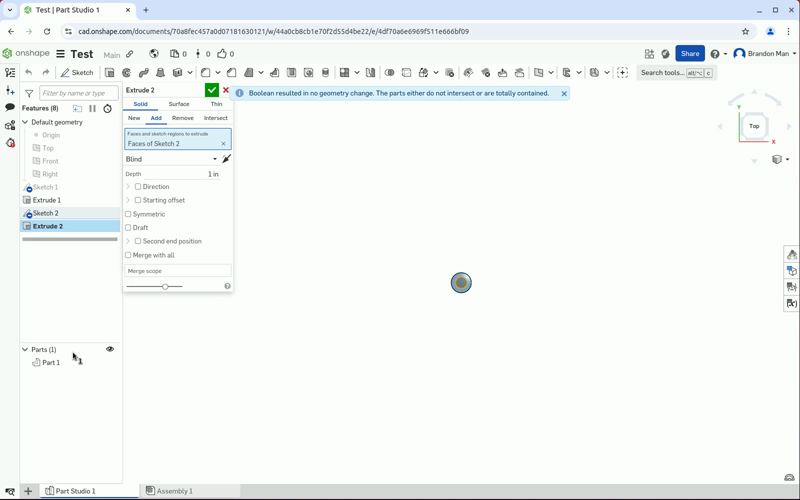
mouse_move(143, 106)
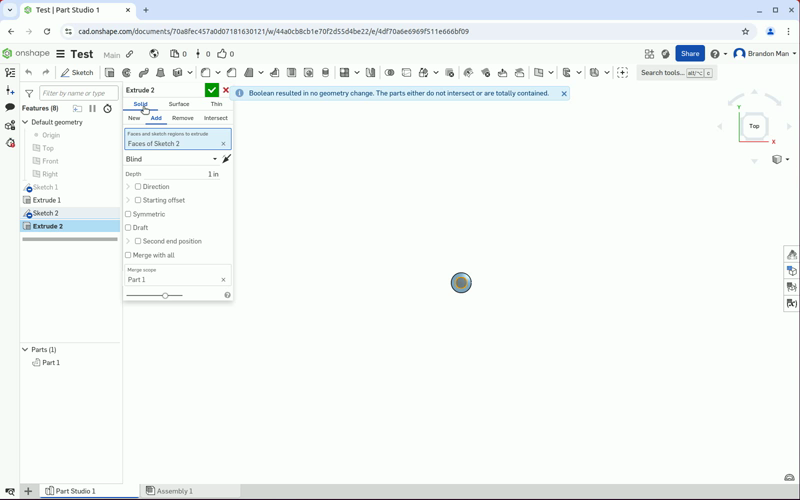
click(143, 106)
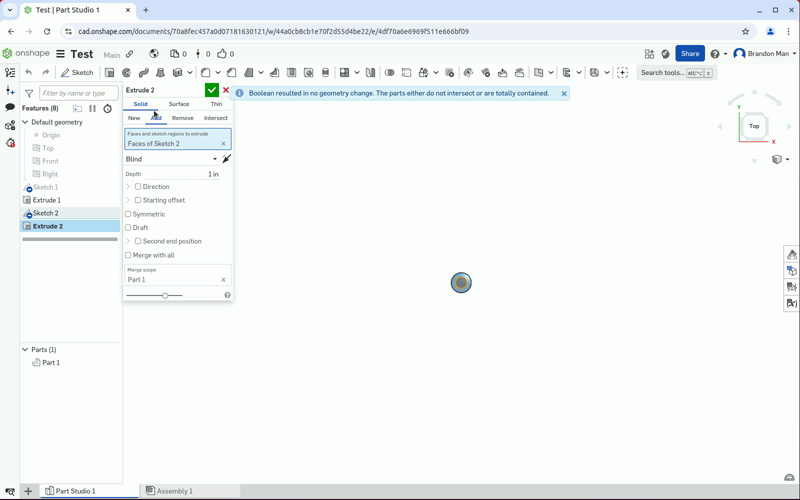
mouse_move(186, 120)
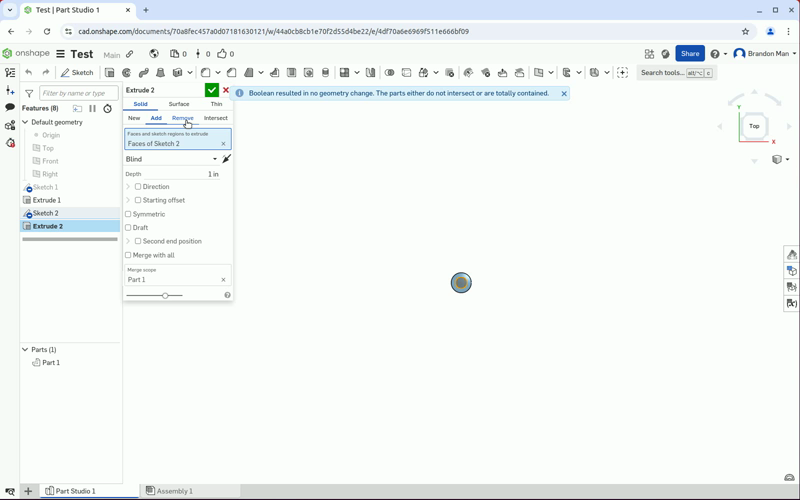
click(186, 120)
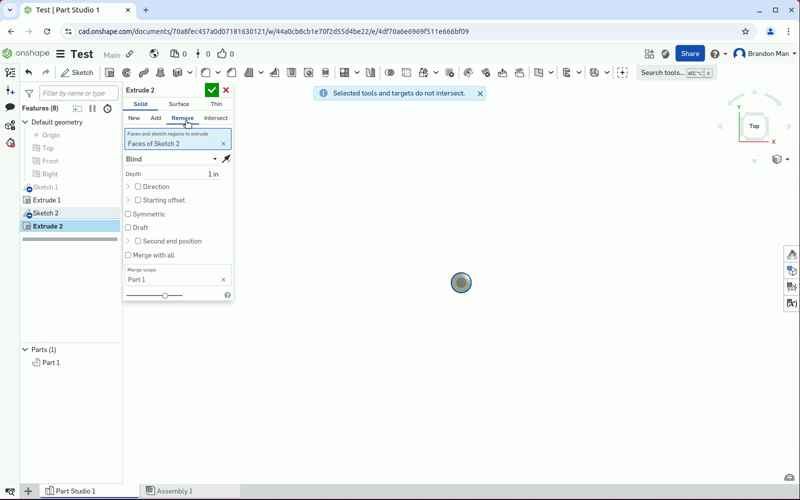
key(tab, 4)
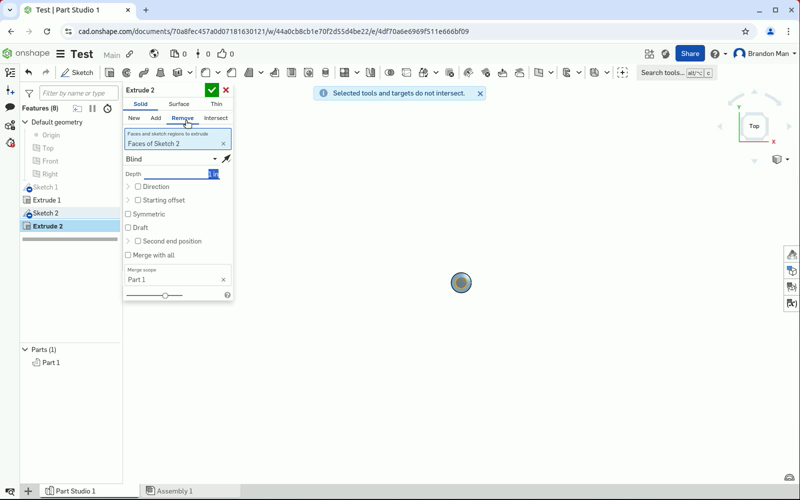
text(-23.108)
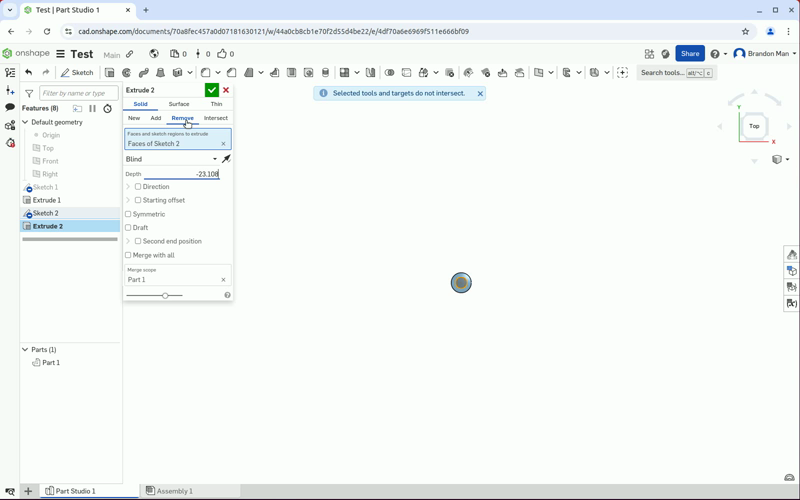
key(tab, 6)
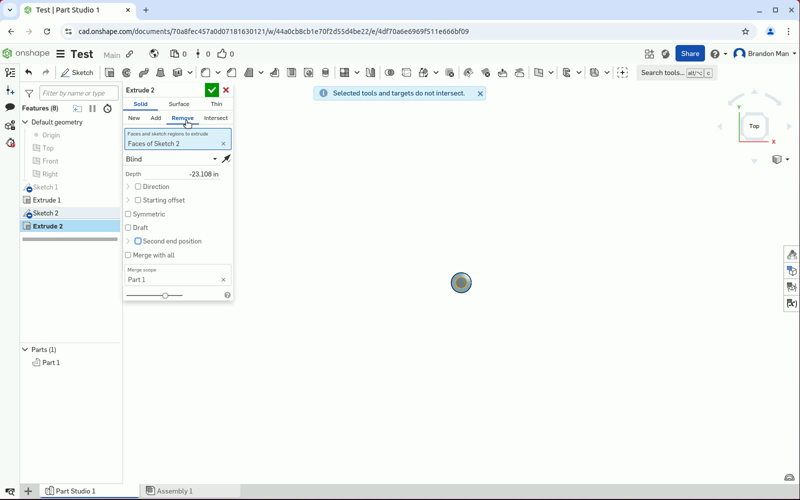
key(space)
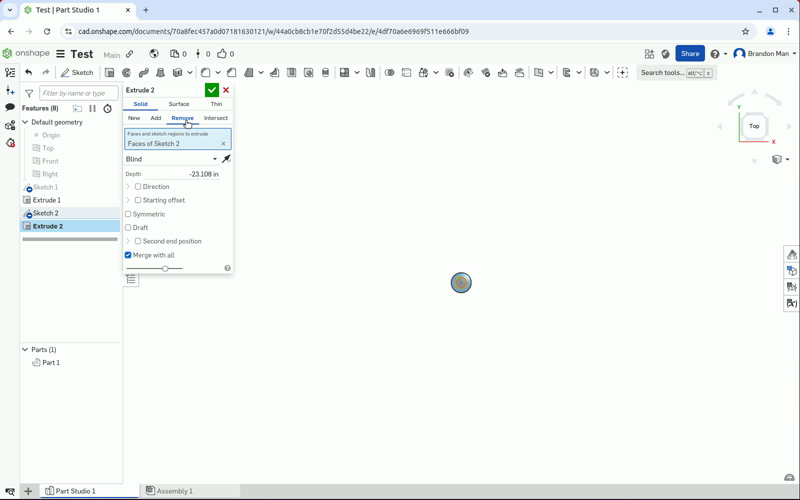
key(enter)
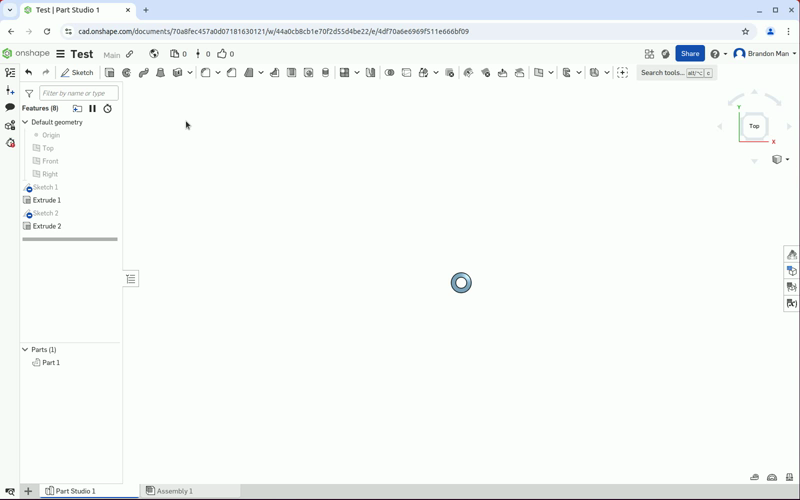
key(shift+h)
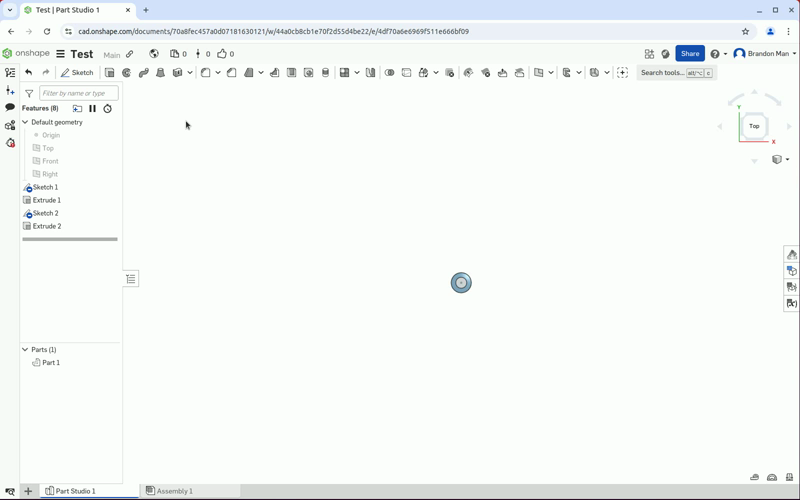
key(shift+h)
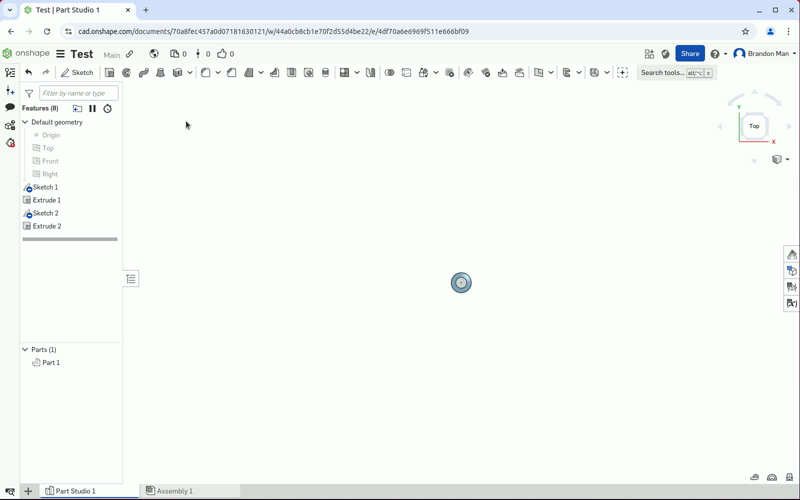
key(shift+7)
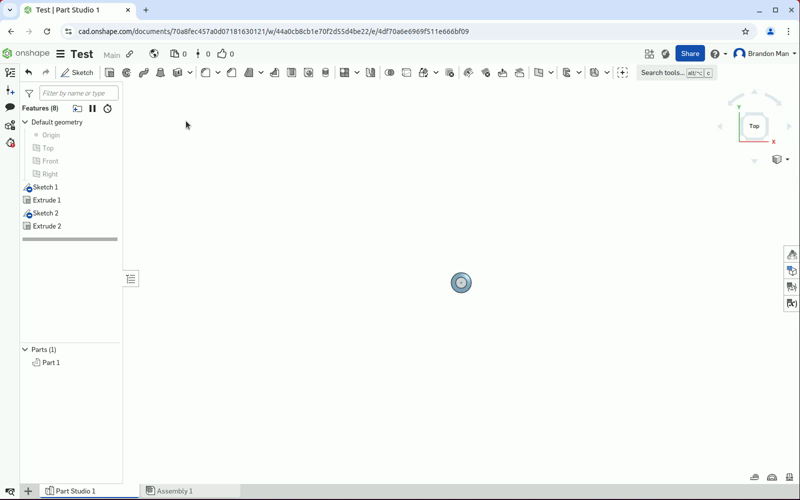
key(up, 3)
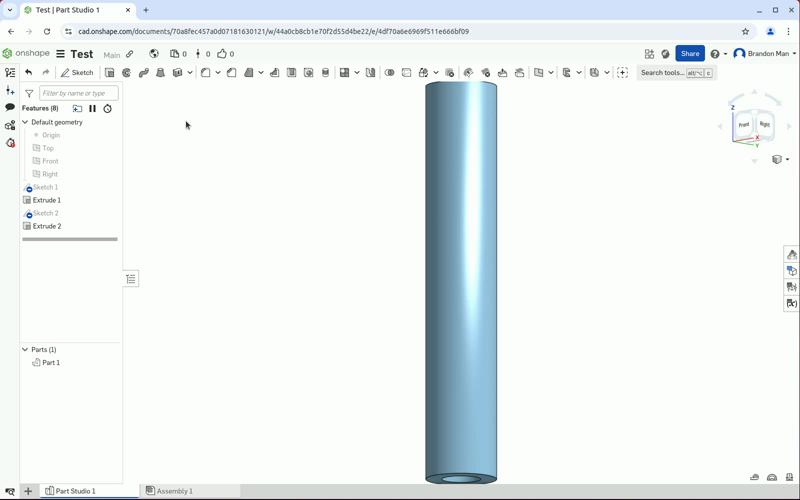
key(left, 3)
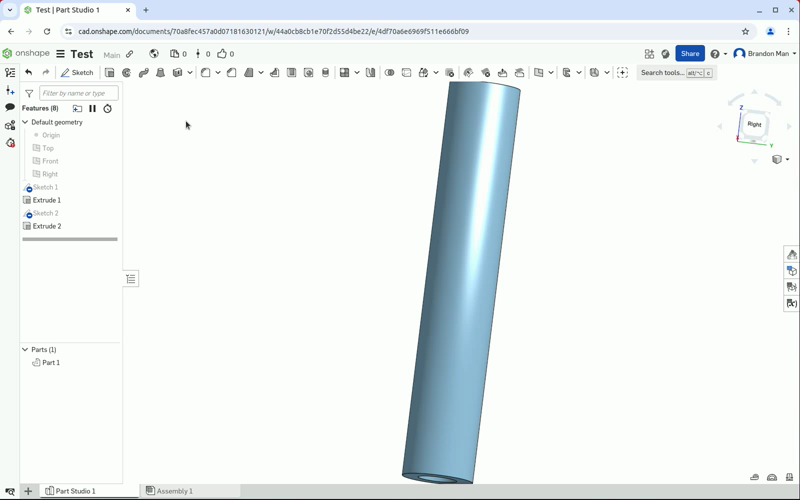
key(right, 3)
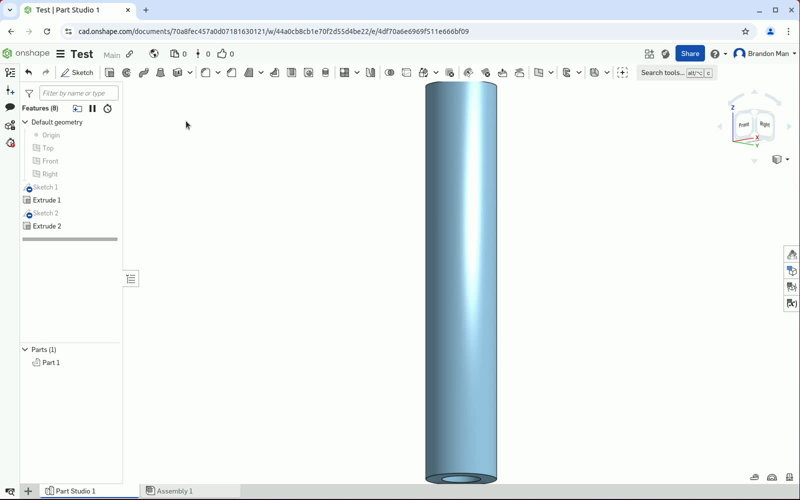
key(down, 3)
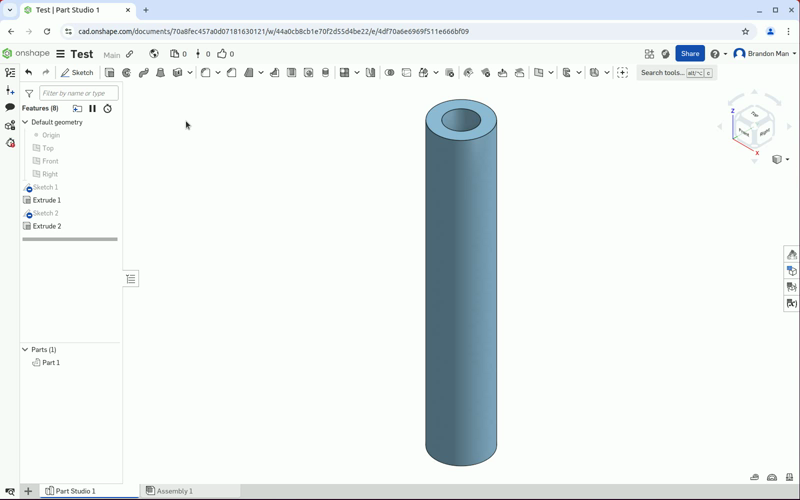
mouse_move(73, 189)
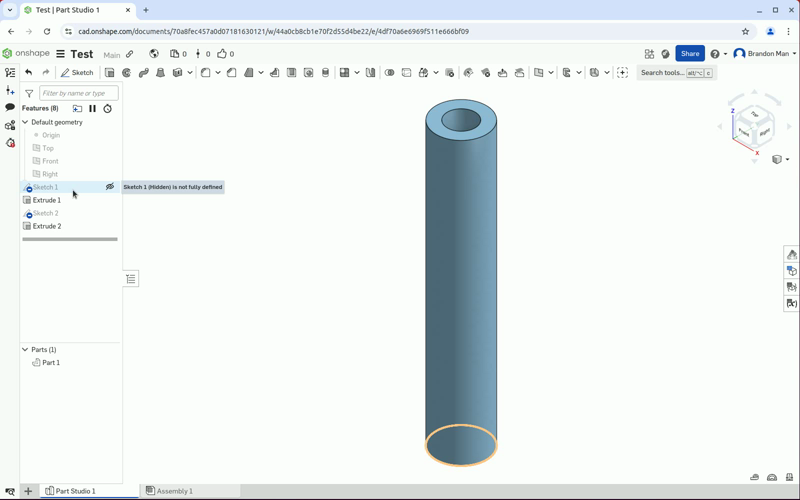
click(73, 189)